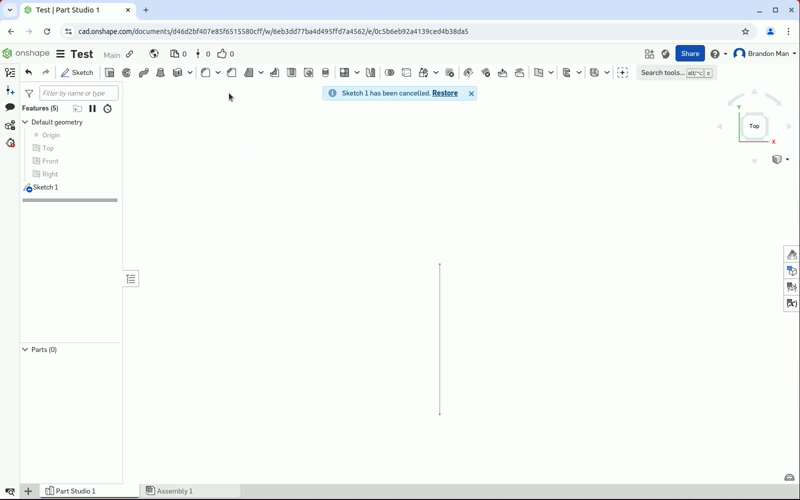
key(shift+h)
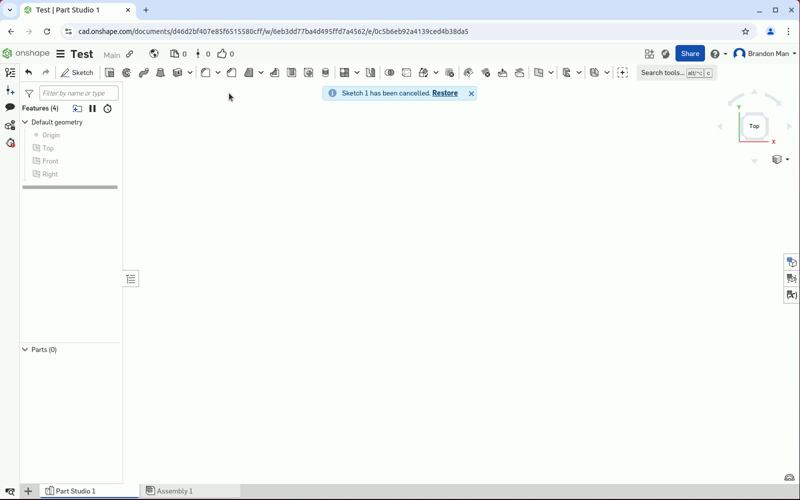
mouse_move(73, 352)
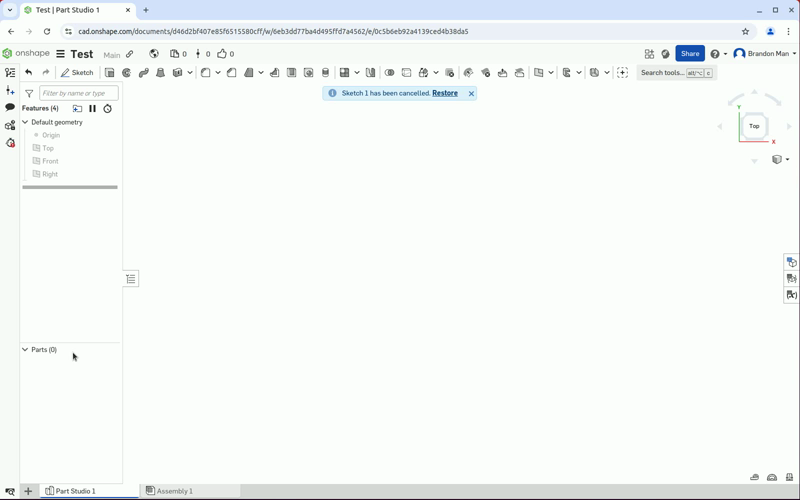
key(y)
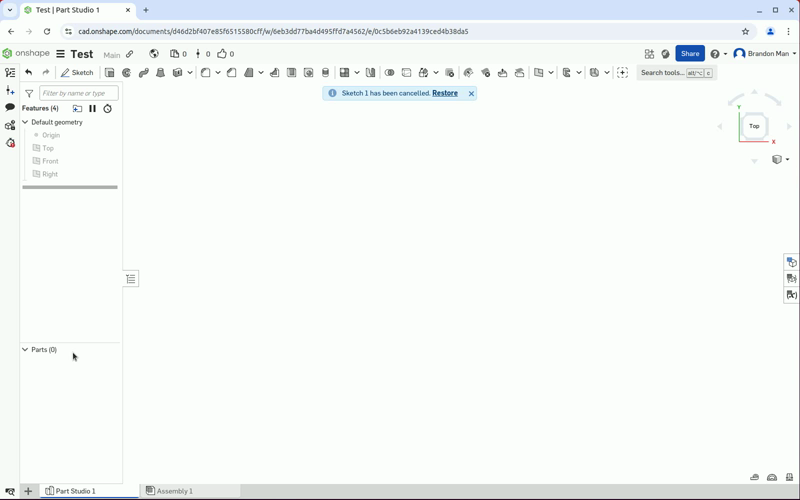
key(shift+p)
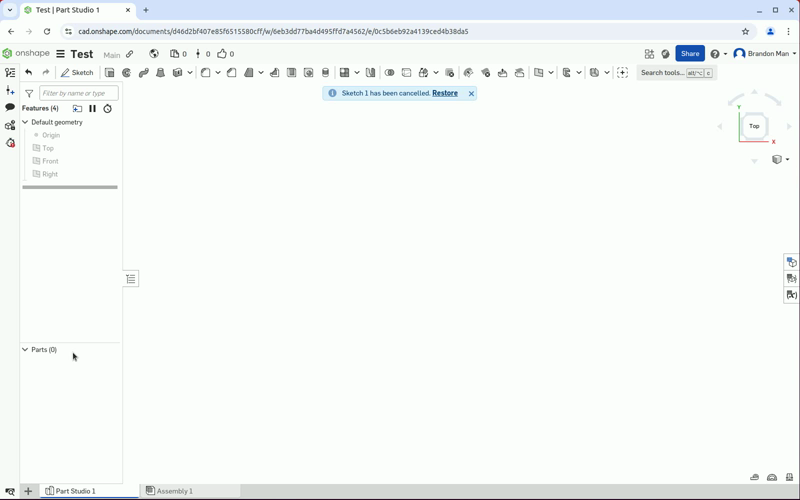
key(space)
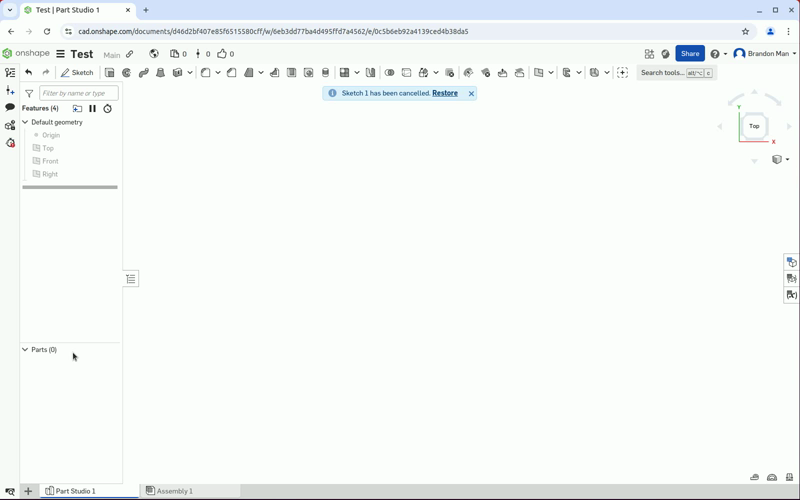
key_down(shift)
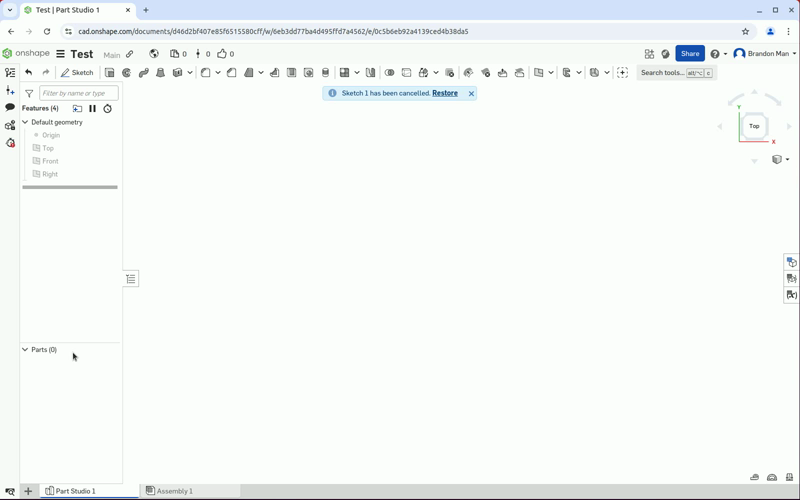
key(up)
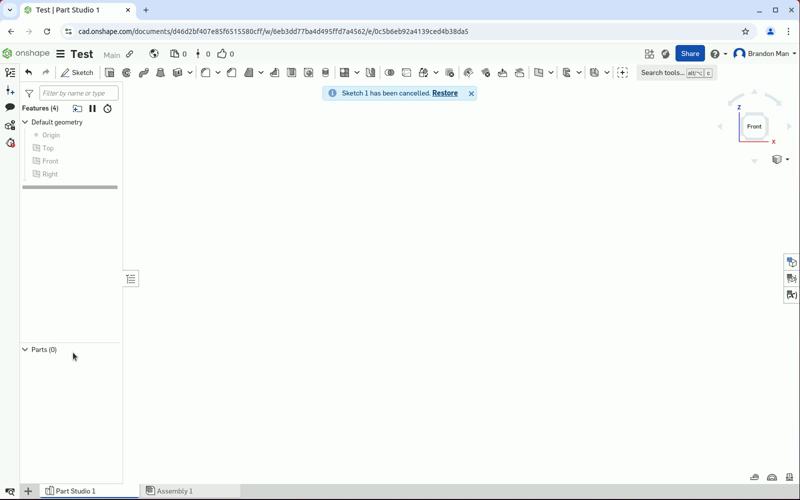
key_up(shift)
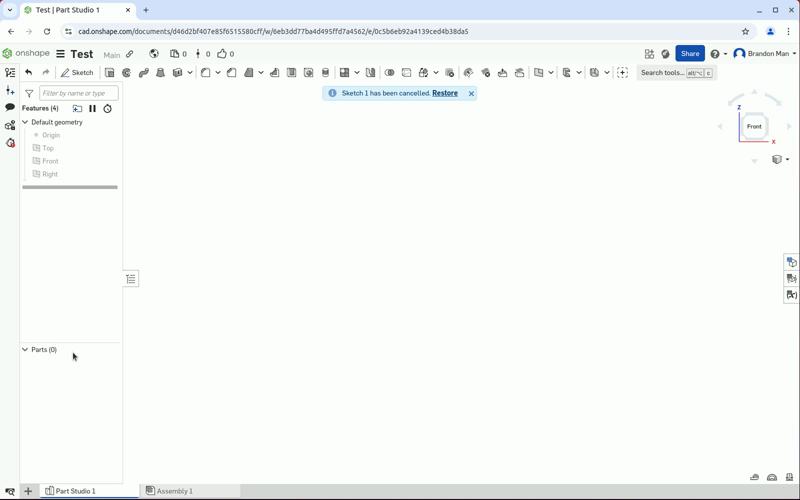
mouse_move(73, 352)
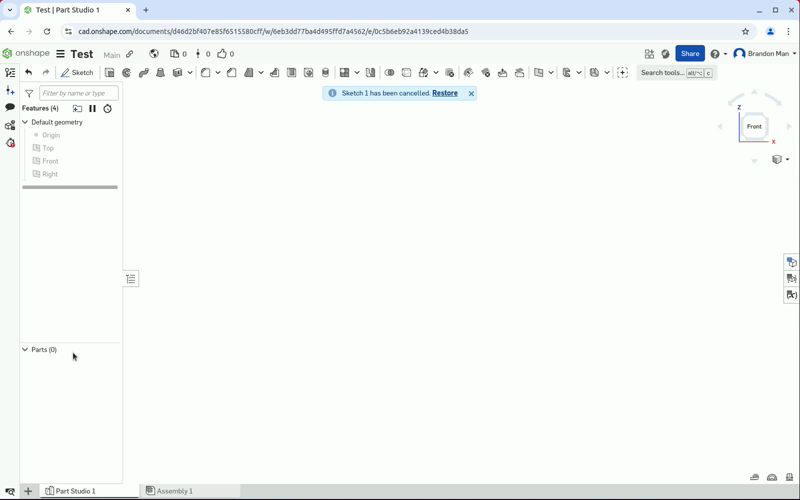
key(shift+y)
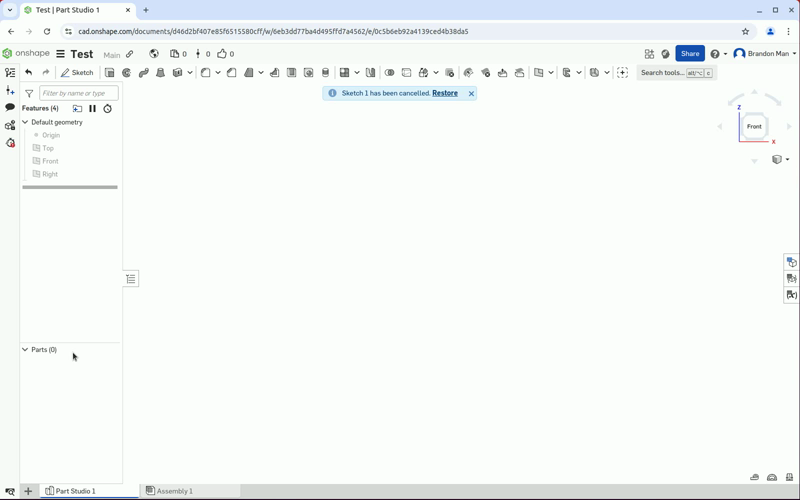
key(shift+s)
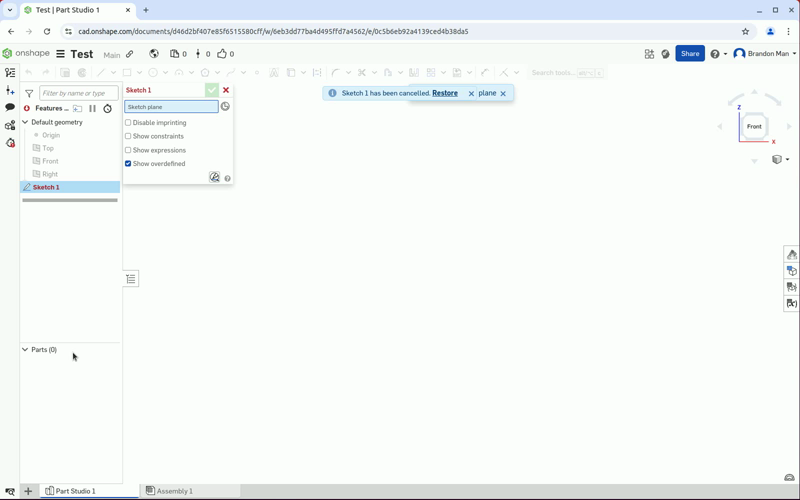
mouse_move(73, 163)
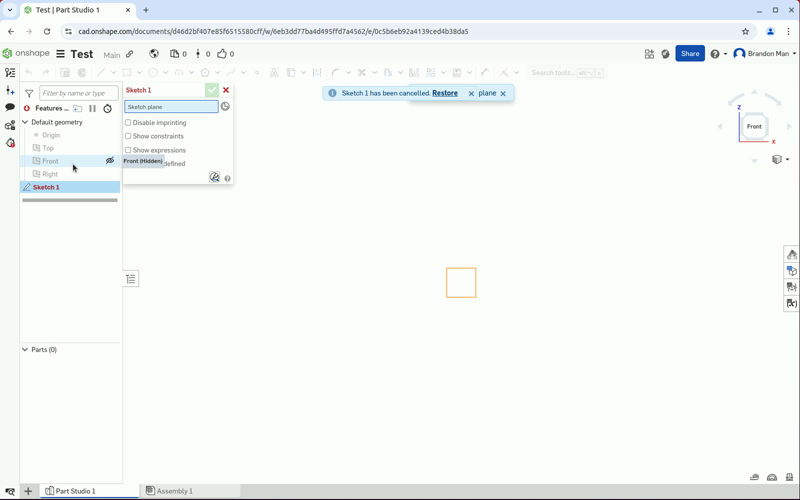
click(73, 163)
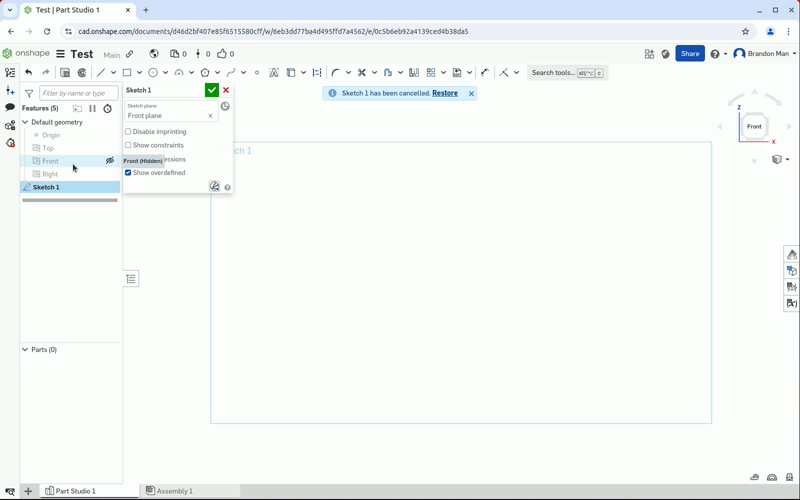
mouse_move(73, 352)
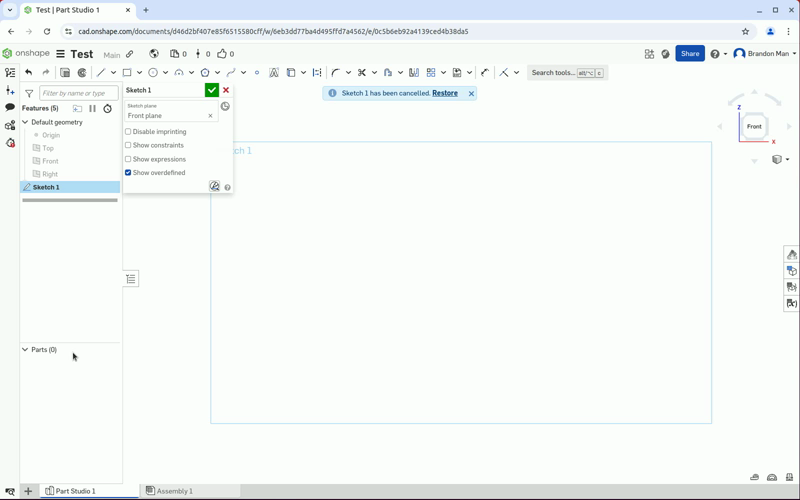
key(y)
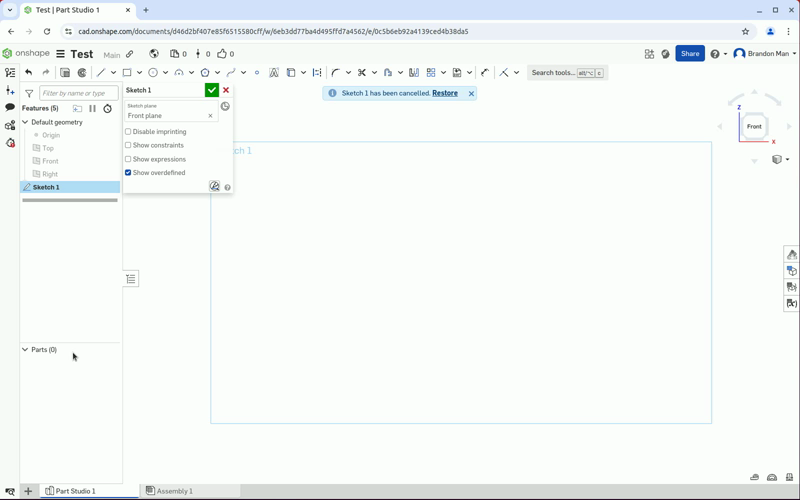
key(c)
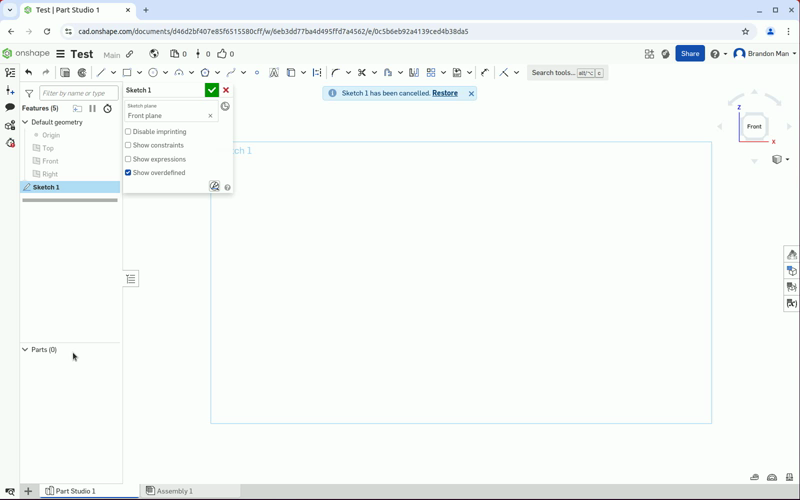
key_down(shift)
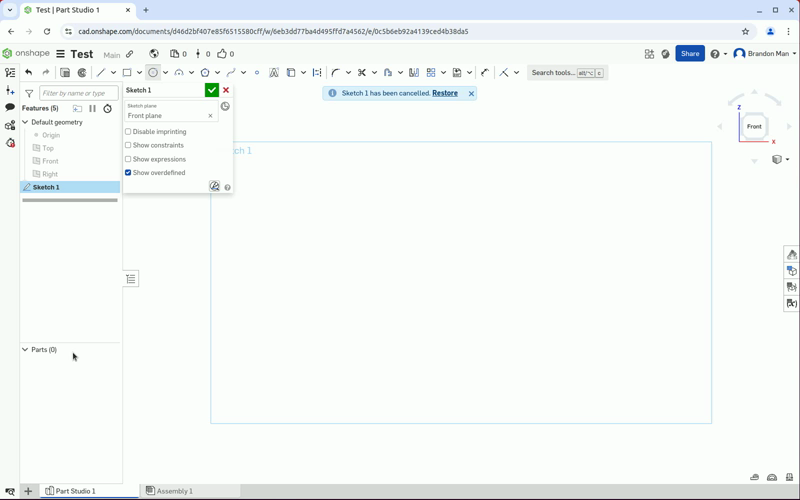
mouse_move(461, 282)
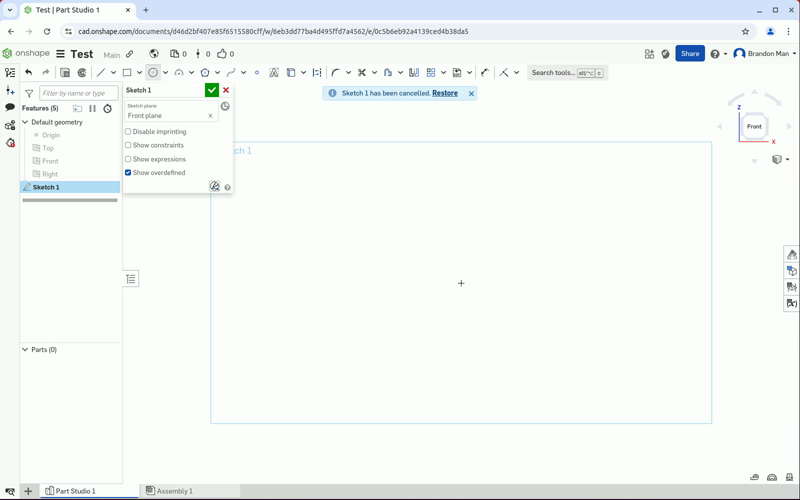
click(461, 282)
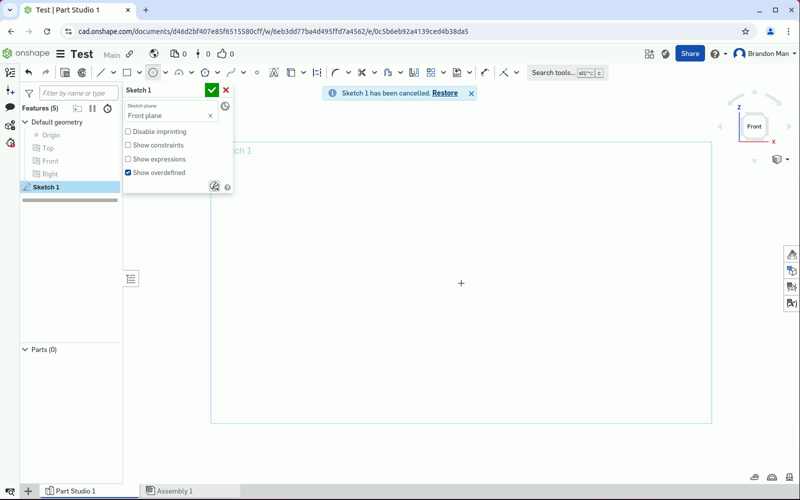
key_up(shift)
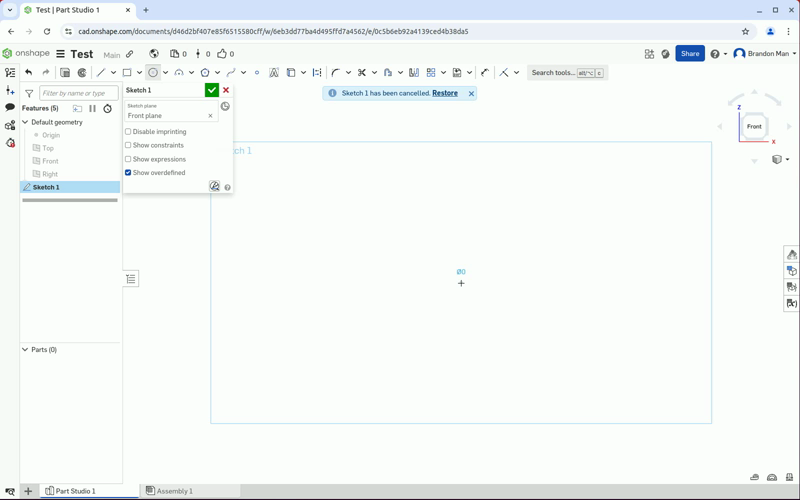
mouse_move(476, 282)
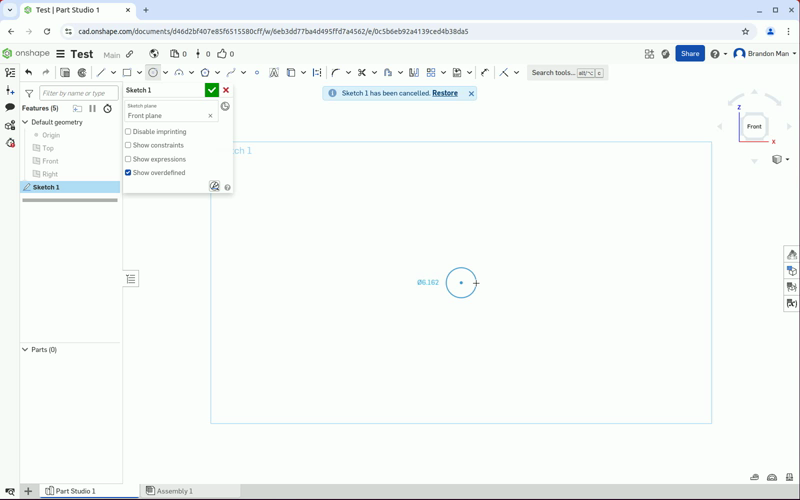
click(476, 282)
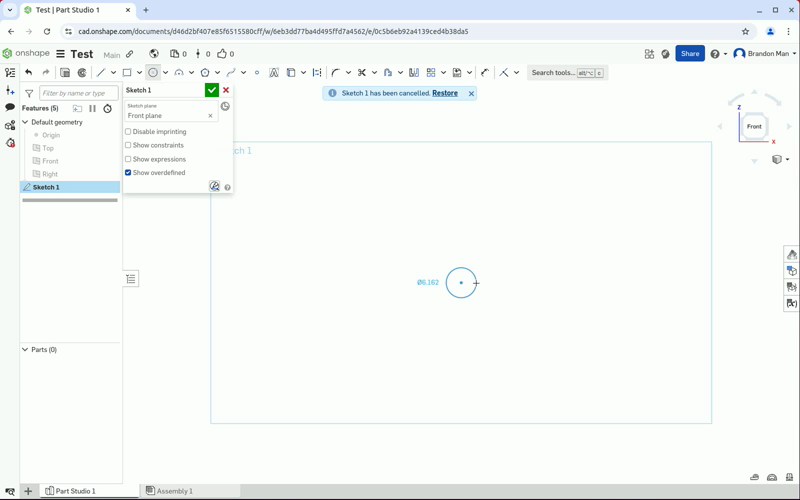
key(esc)
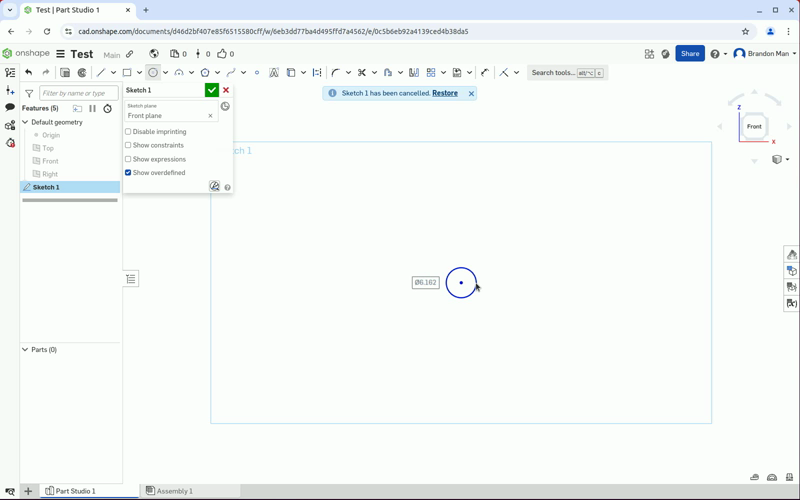
mouse_move(451, 279)
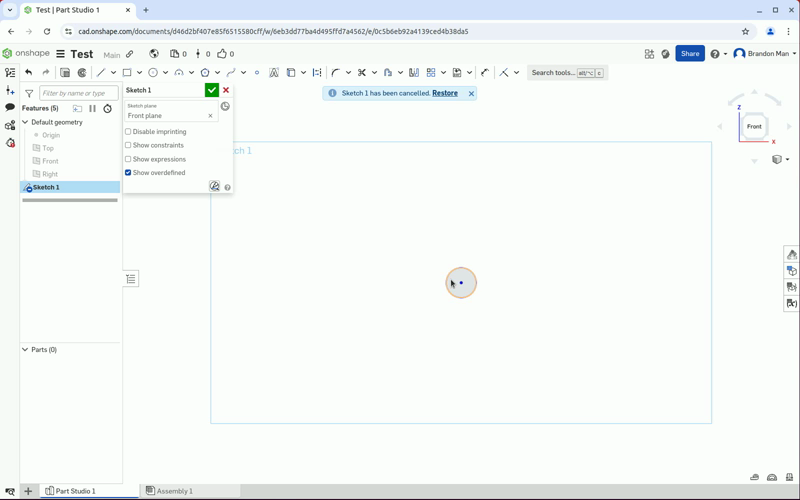
scroll(6)
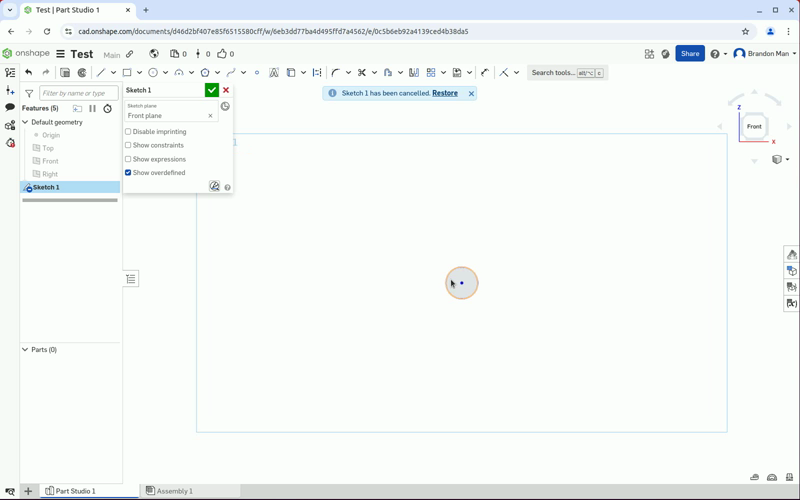
scroll(6)
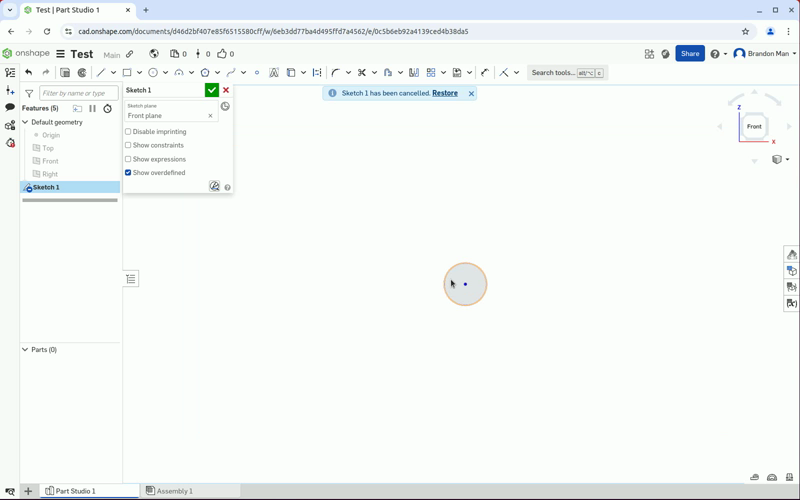
scroll(6)
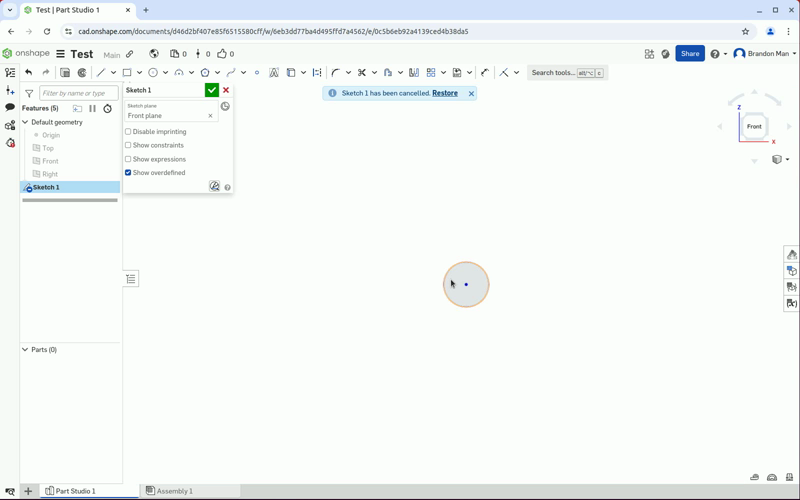
scroll(6)
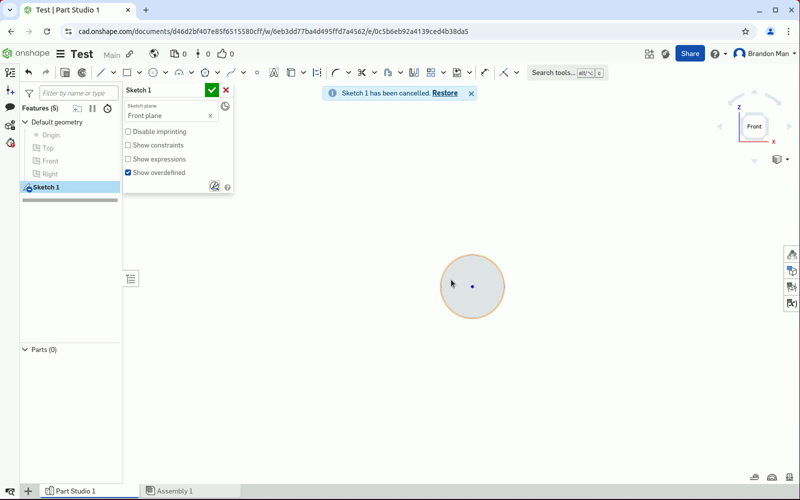
scroll(6)
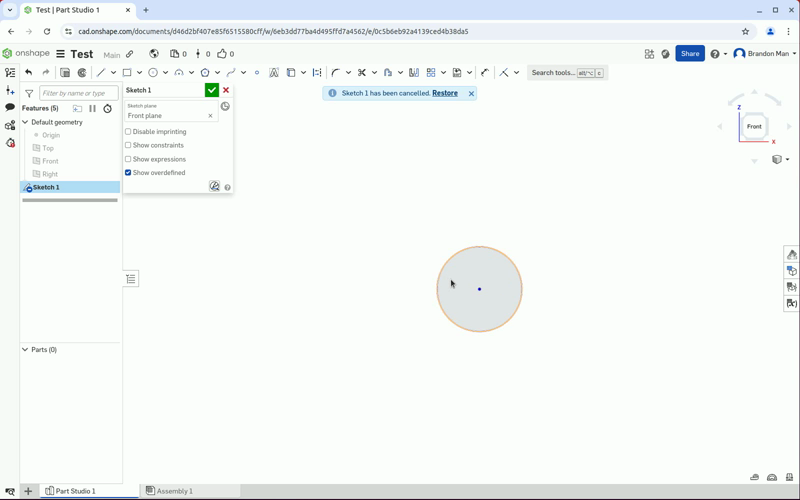
scroll(6)
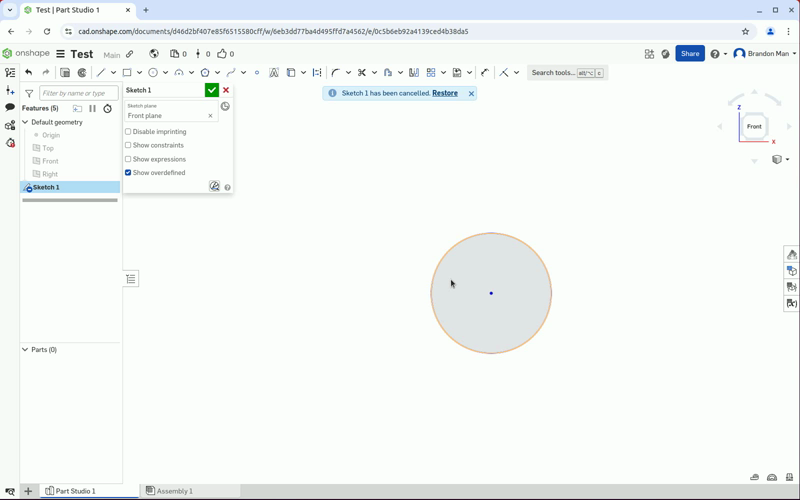
scroll(6)
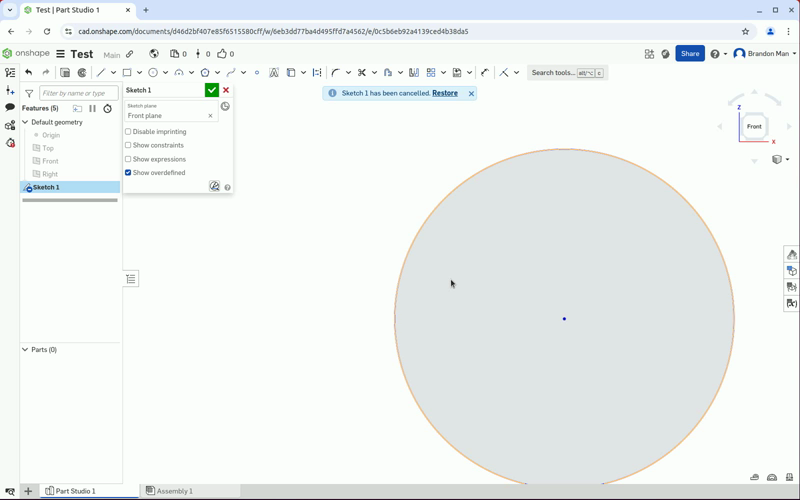
click(451, 279)
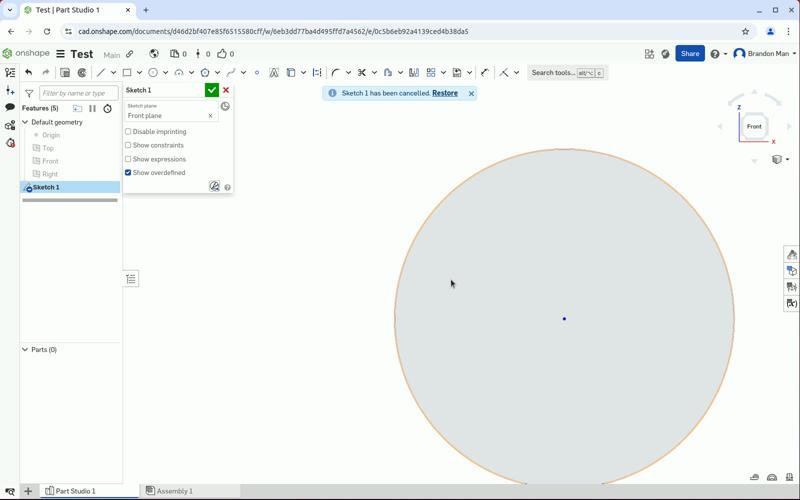
scroll(-6)
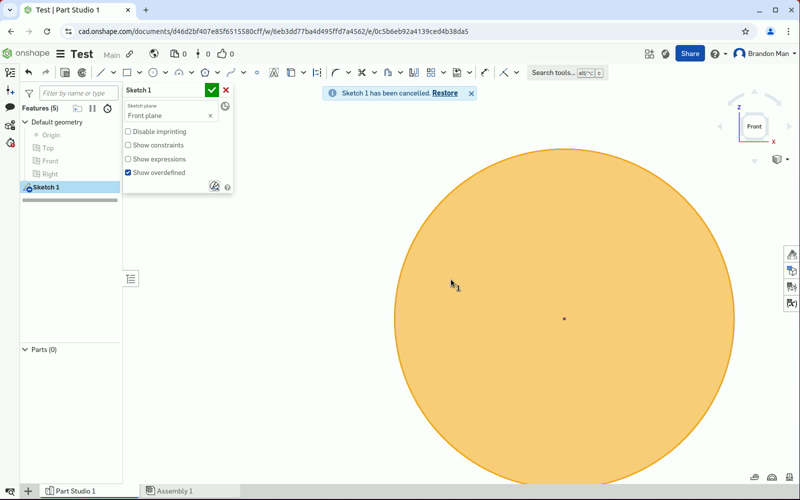
scroll(-6)
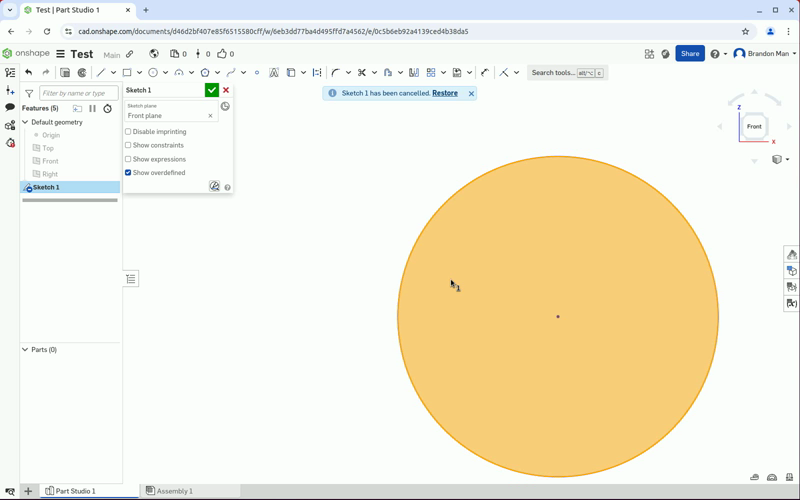
scroll(-6)
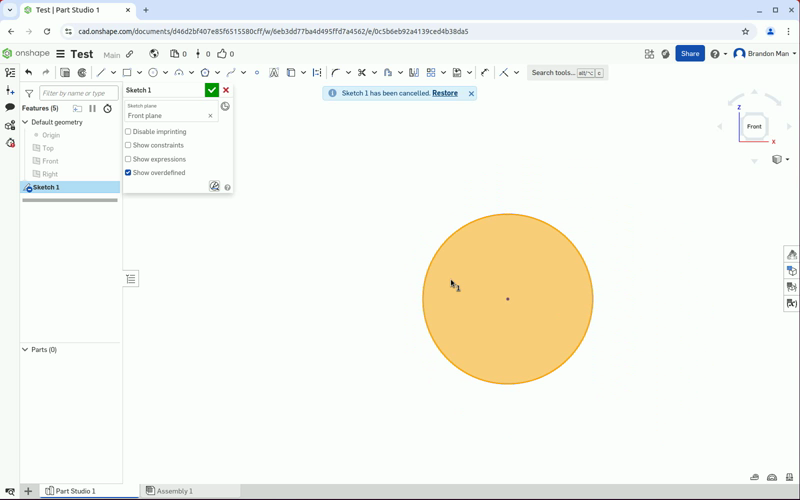
scroll(-6)
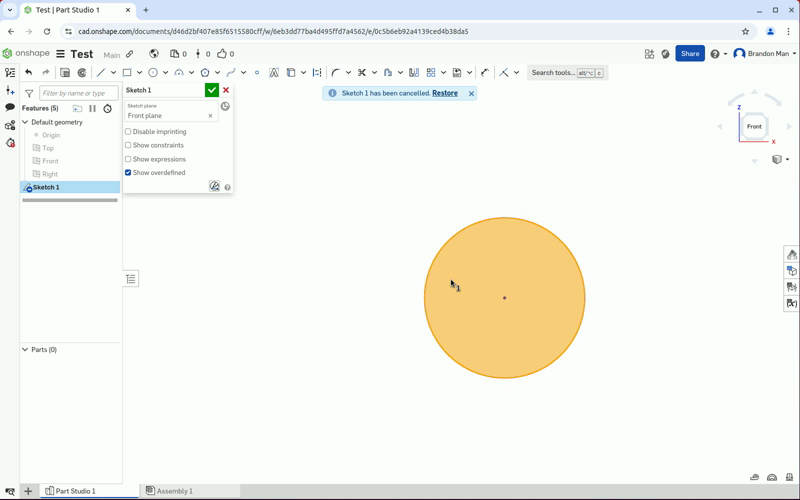
scroll(-6)
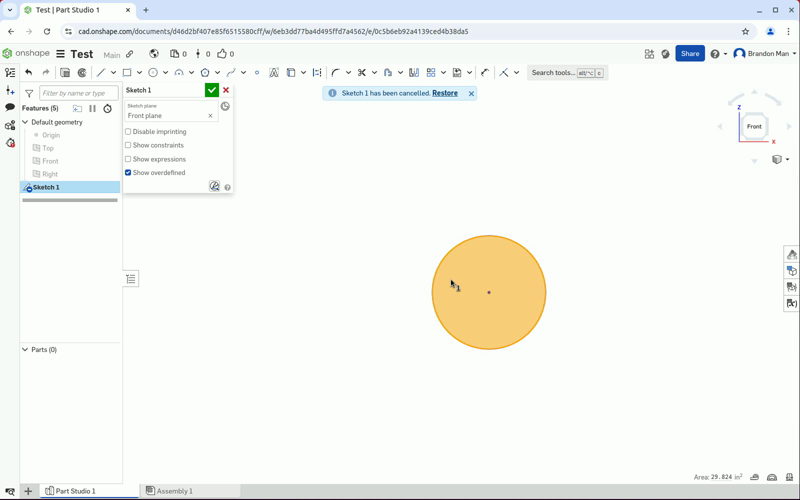
scroll(-6)
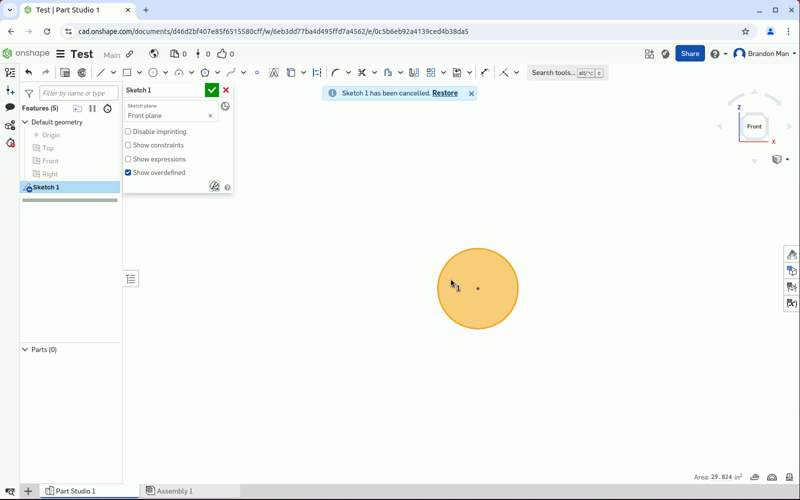
scroll(-6)
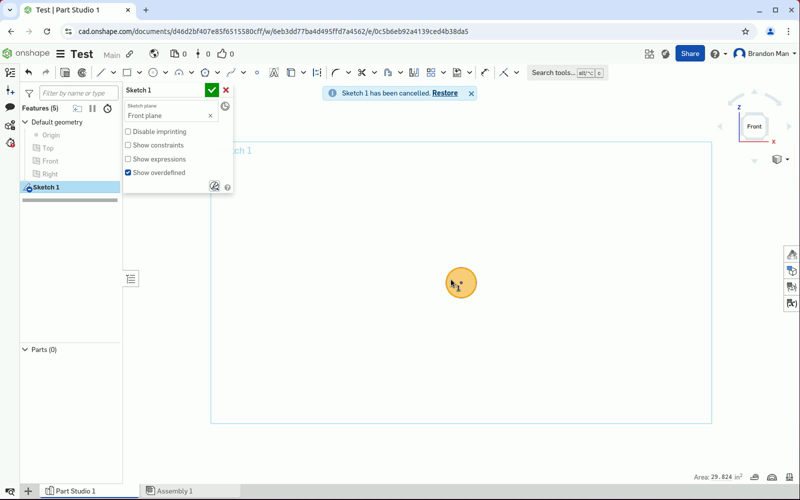
mouse_move(73, 352)
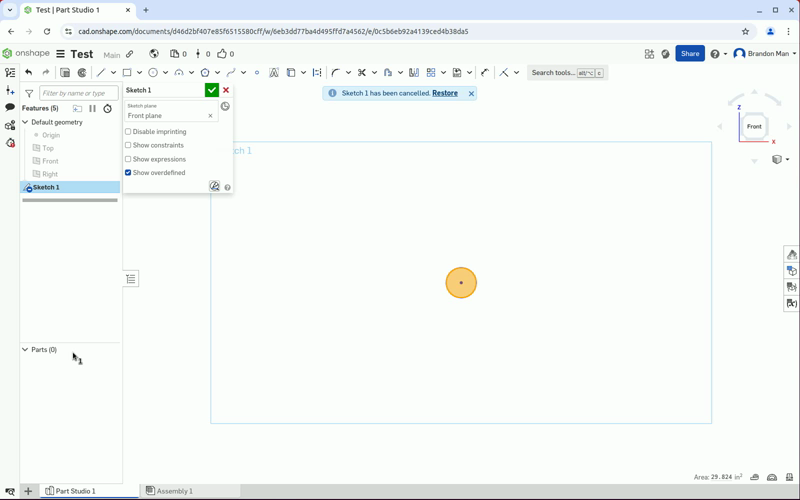
key(shift+y)
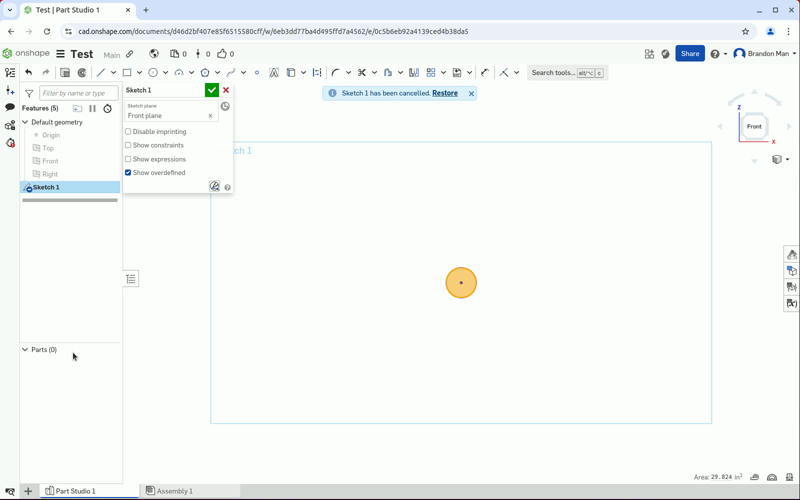
key(shift+e)
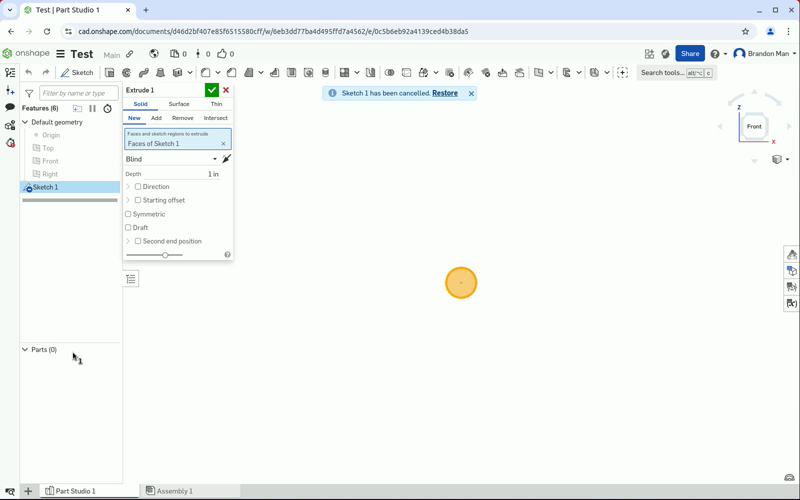
mouse_move(143, 106)
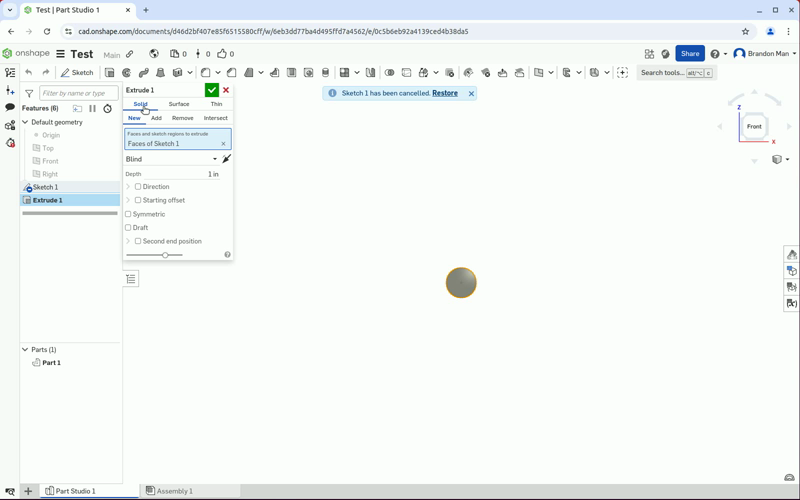
click(143, 106)
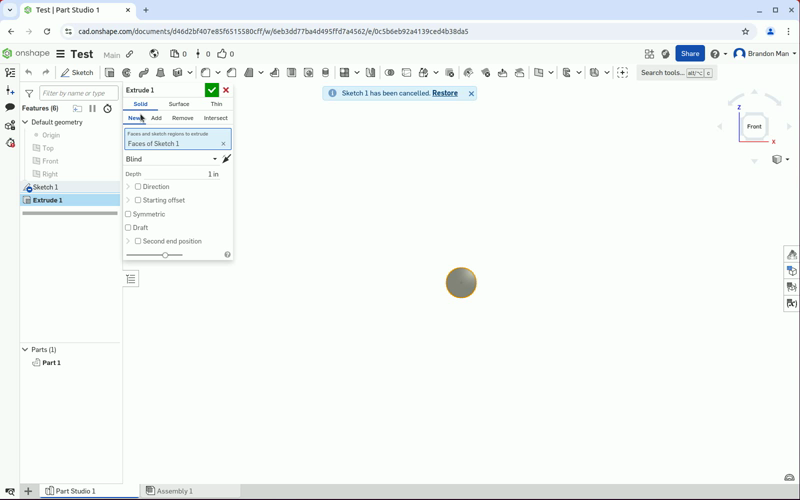
mouse_move(137, 120)
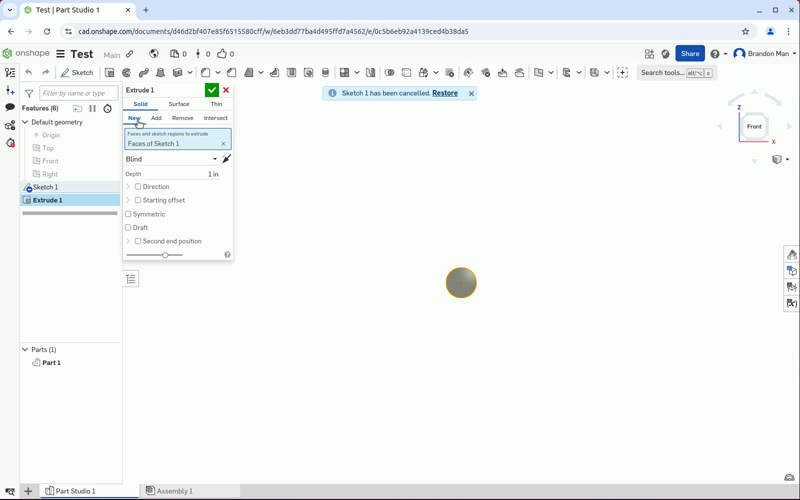
click(137, 120)
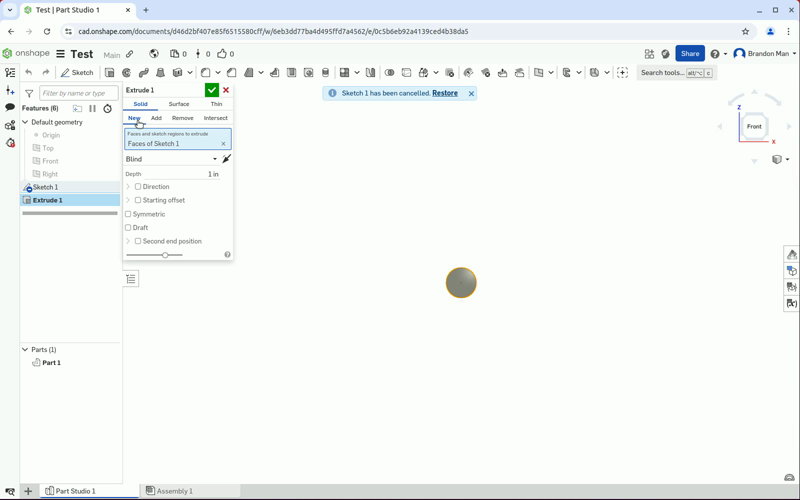
key(tab, 4)
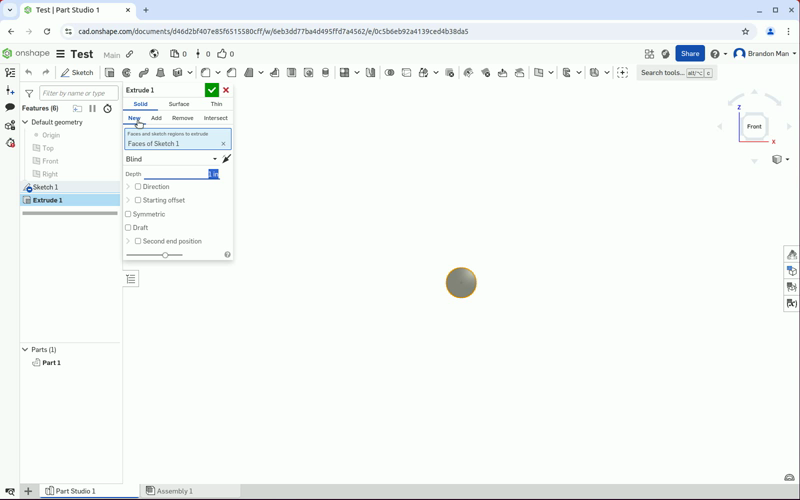
text(23.108)
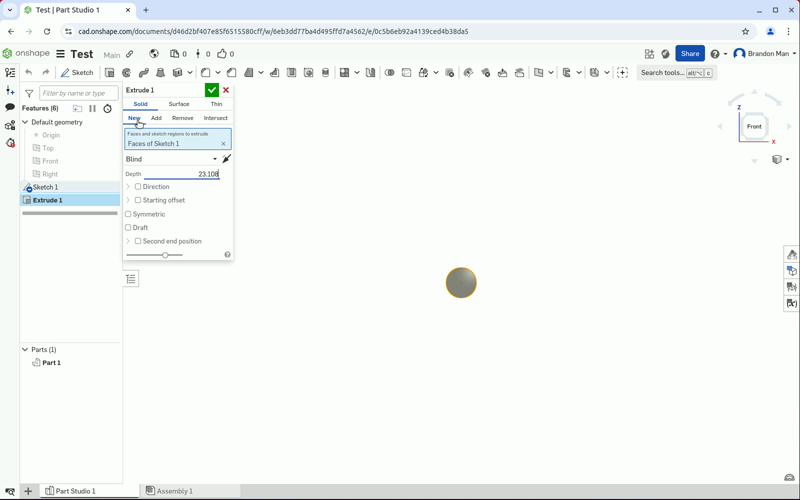
key(enter)
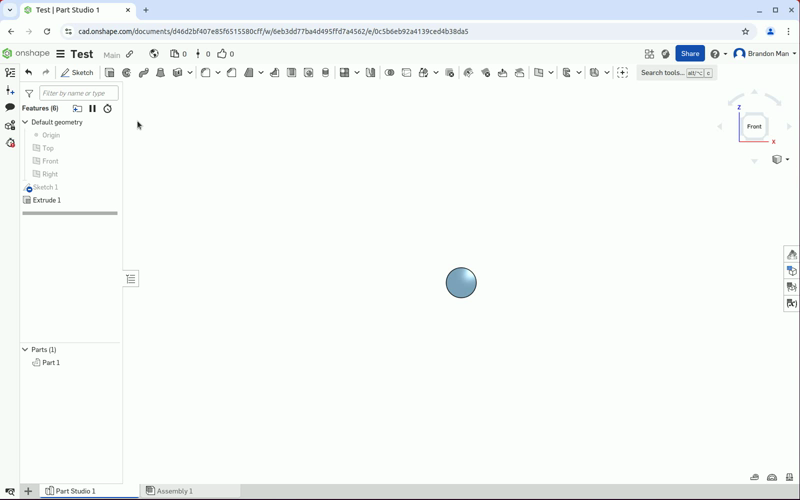
key(shift+h)
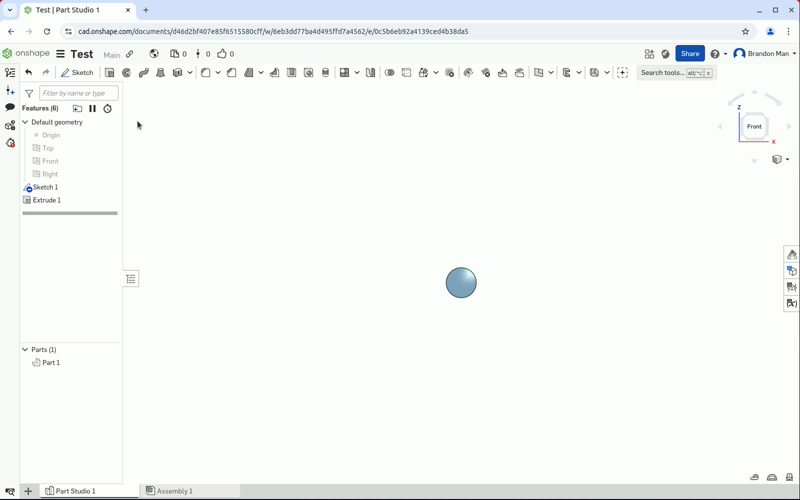
key(shift+h)
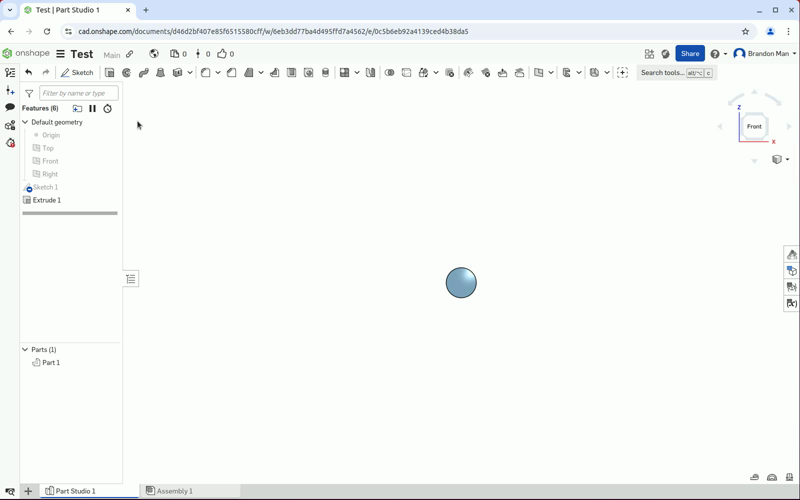
mouse_move(73, 189)
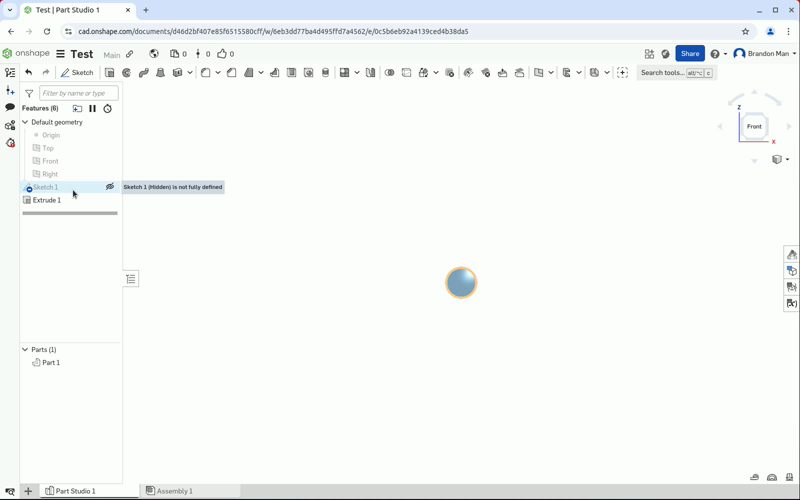
click(73, 189)
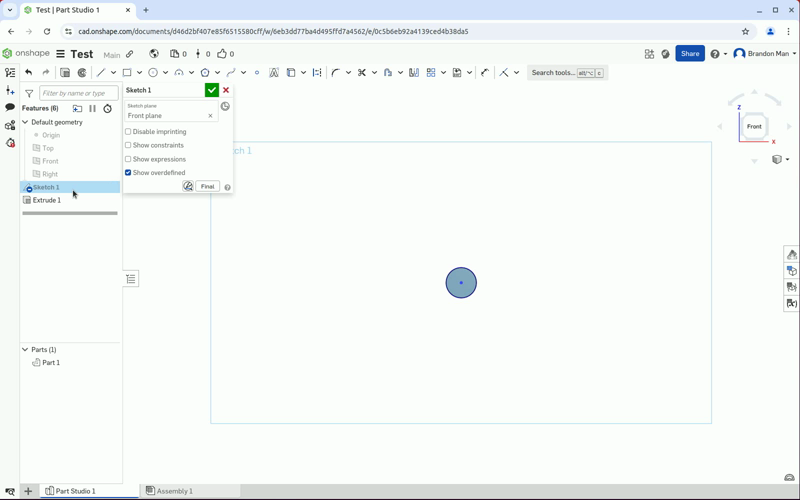
mouse_move(229, 92)
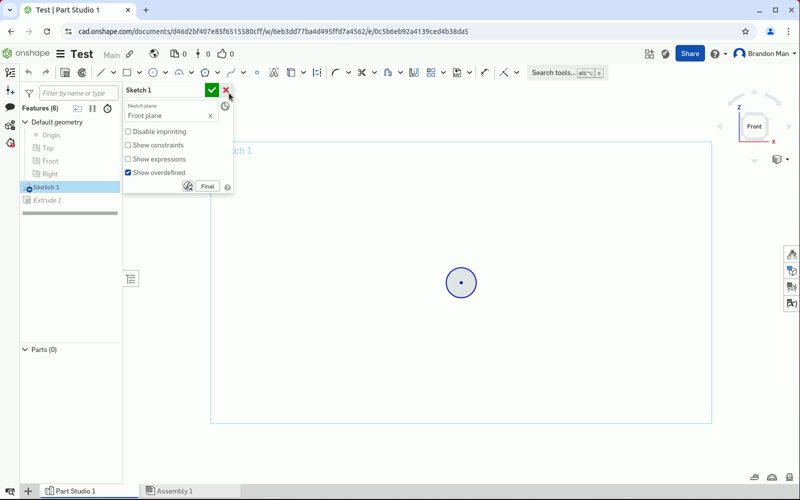
click(229, 92)
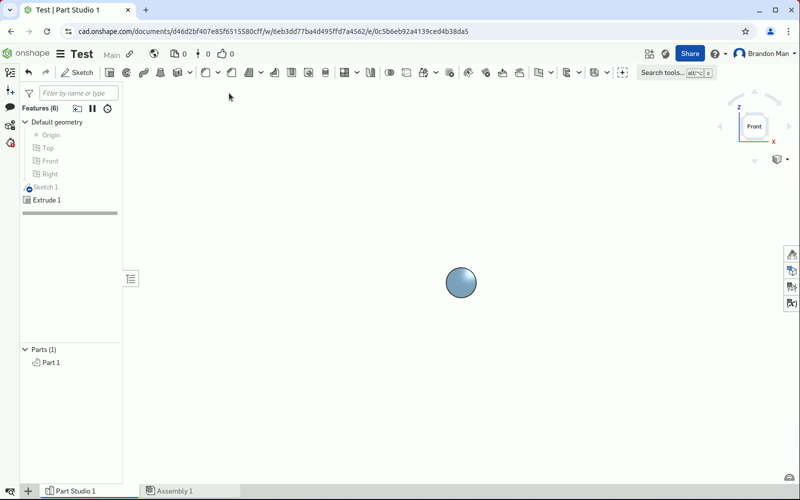
mouse_move(73, 352)
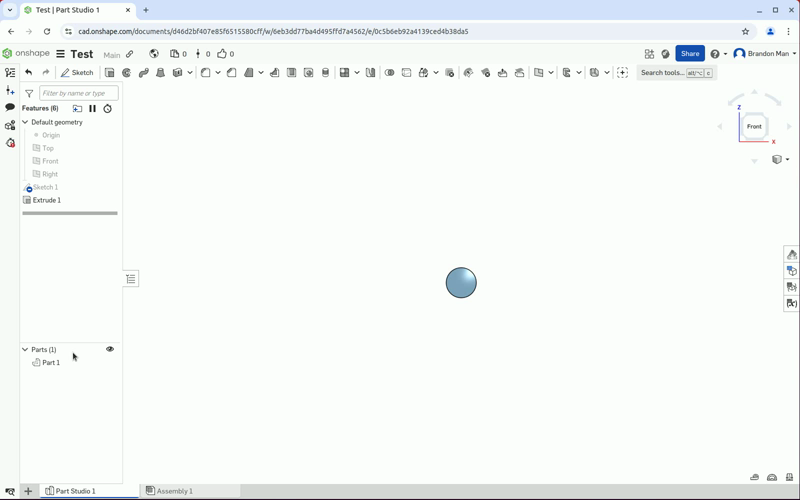
key(y)
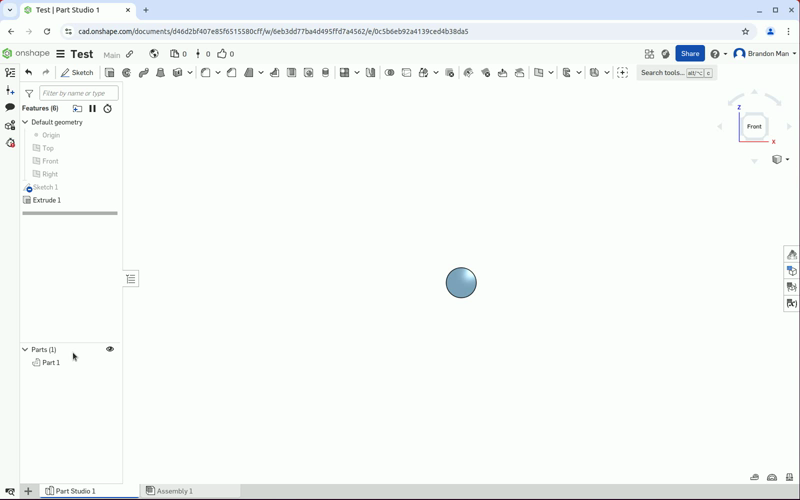
key(shift+p)
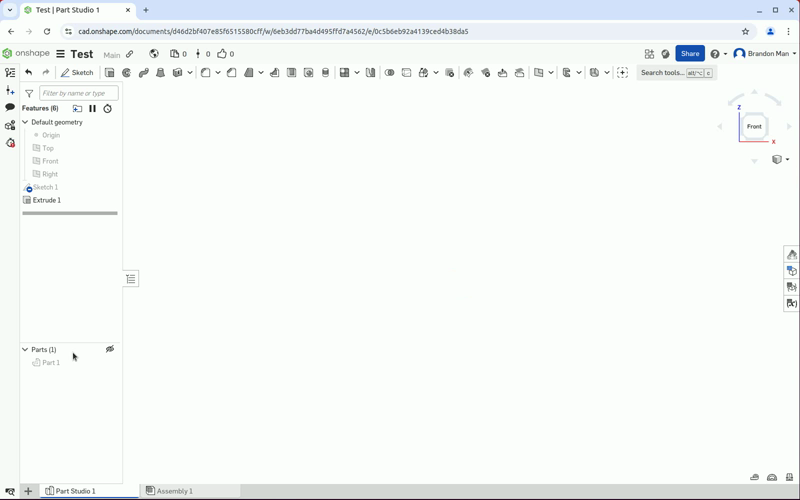
key(space)
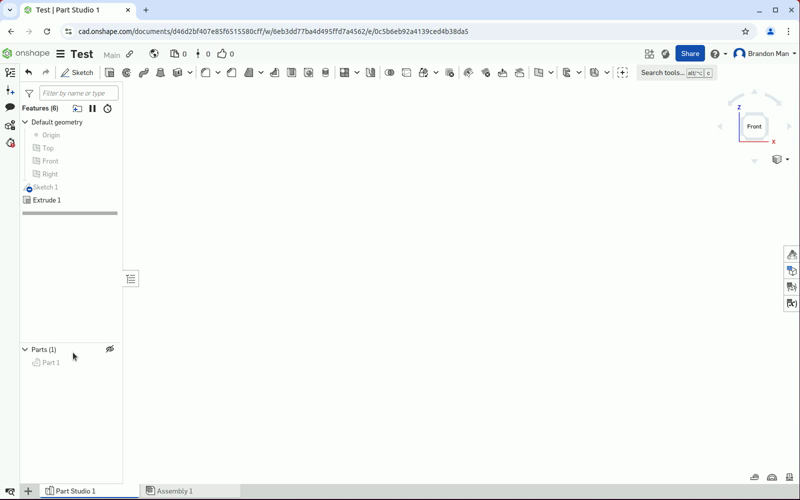
key_down(shift)
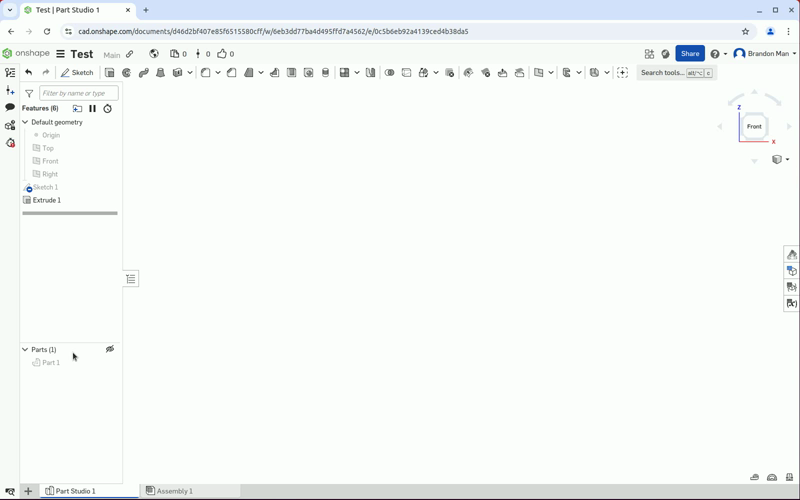
key(down)
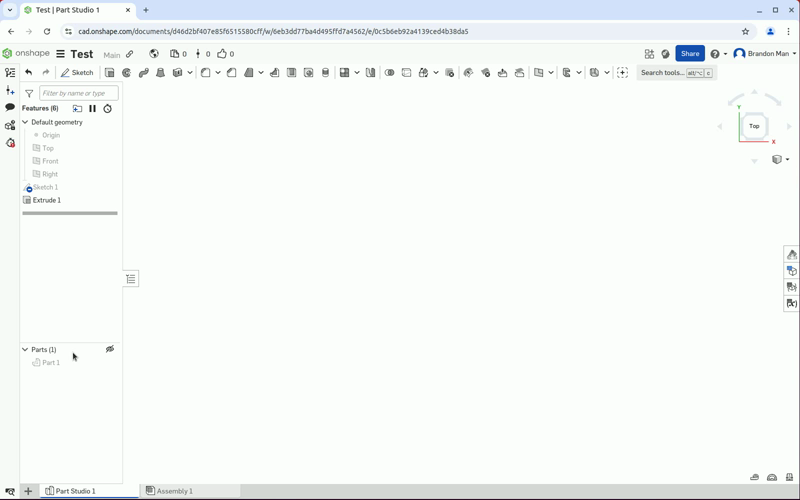
key_up(shift)
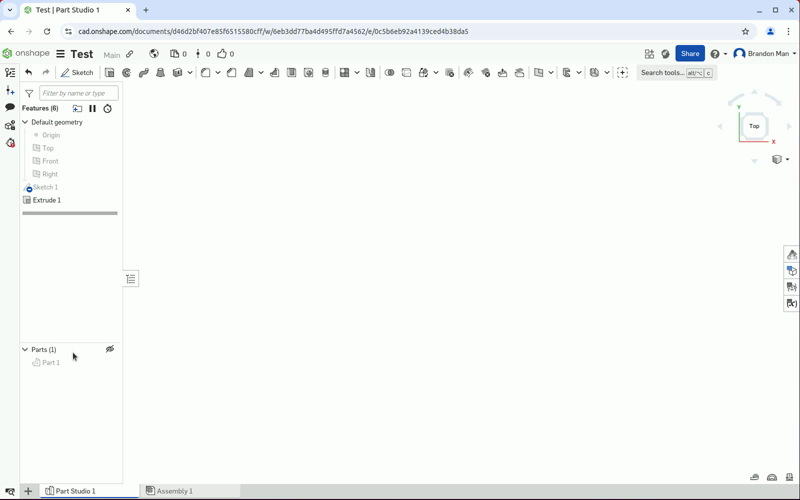
mouse_move(73, 352)
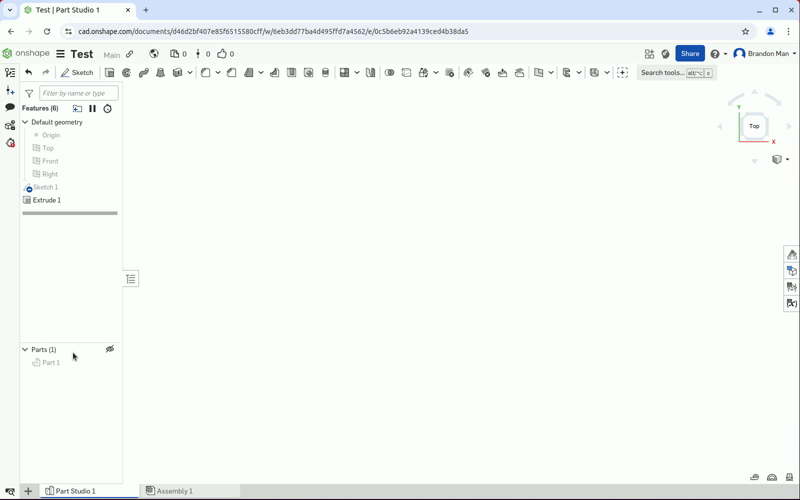
key(shift+y)
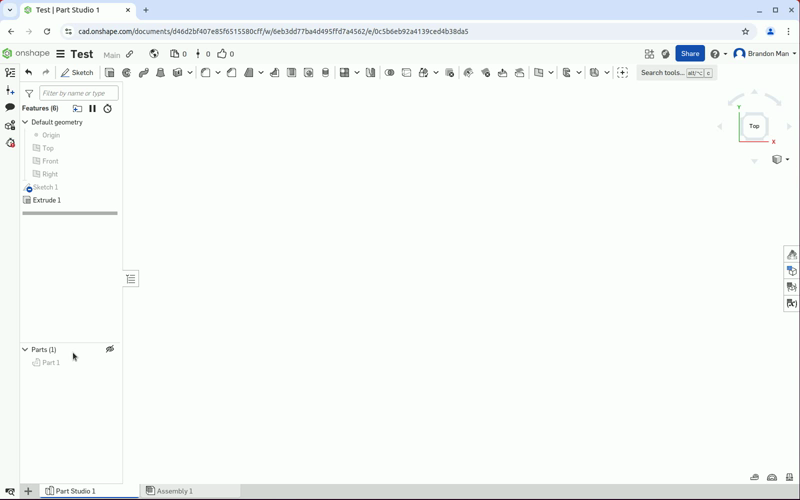
key(shift+s)
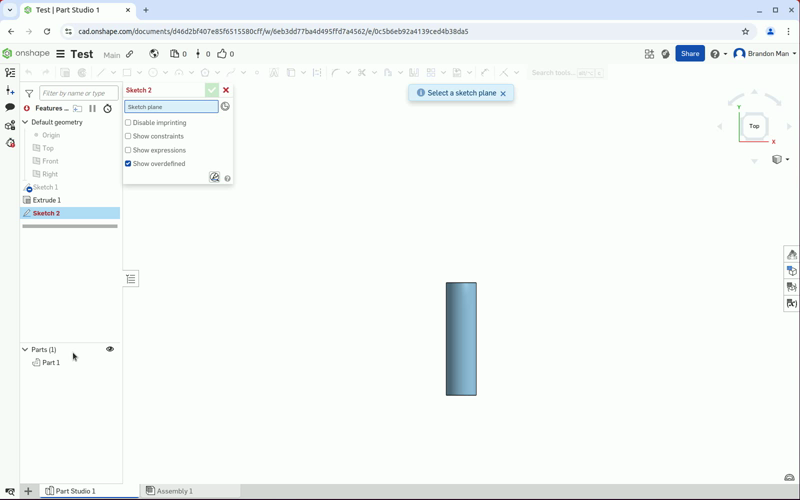
mouse_move(73, 150)
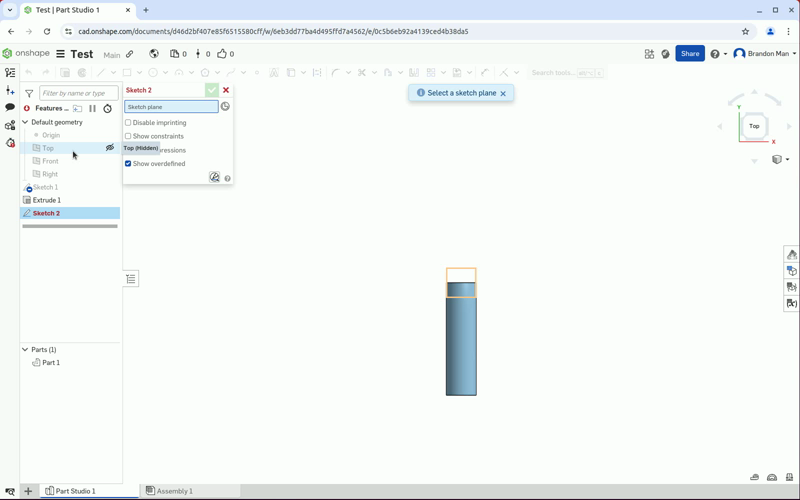
click(73, 150)
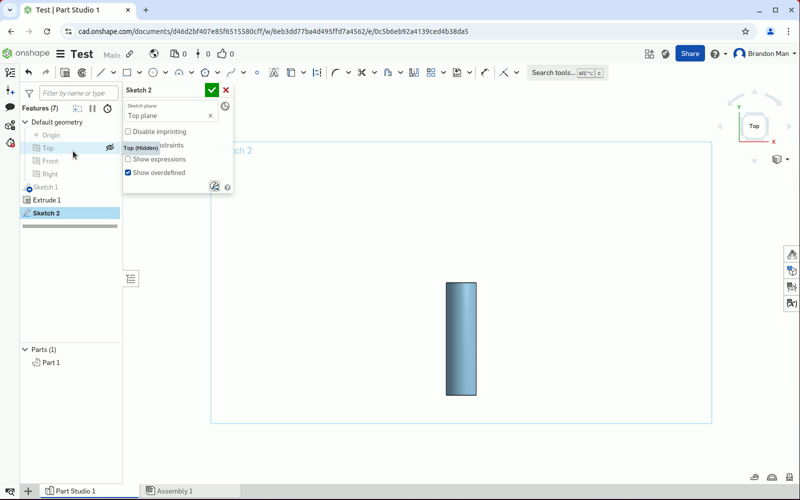
mouse_move(73, 352)
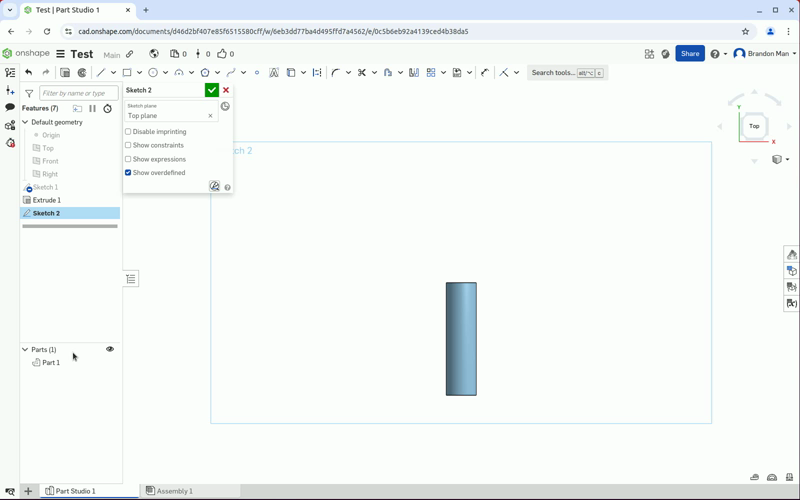
key(y)
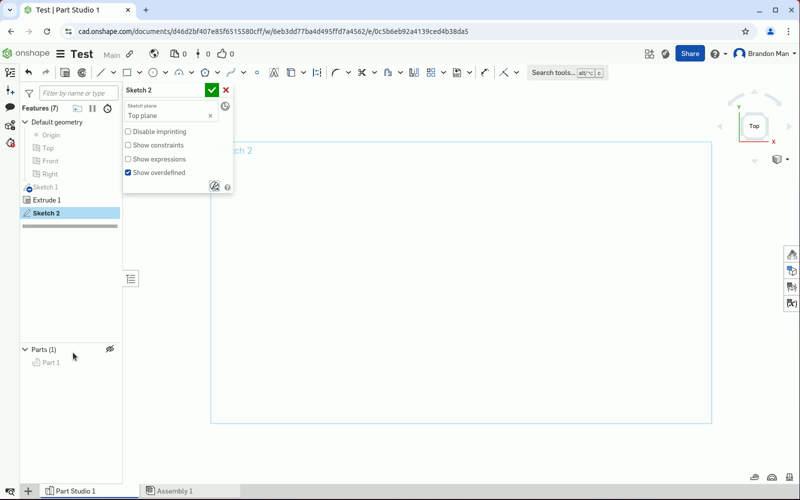
key(c)
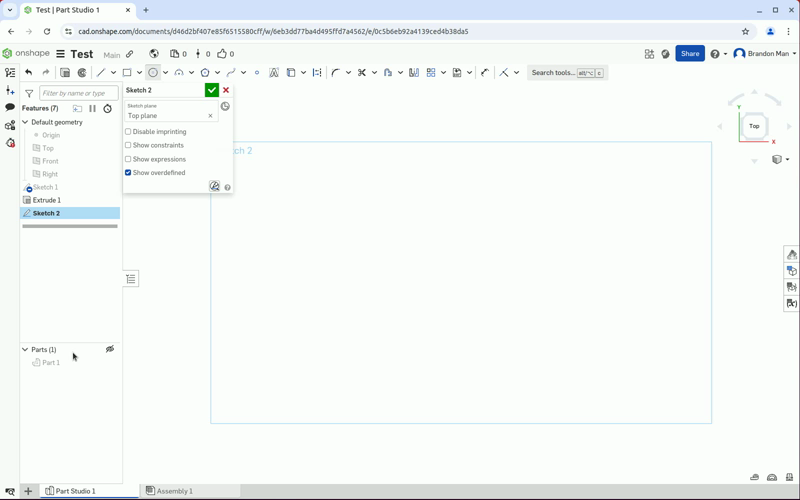
key_down(shift)
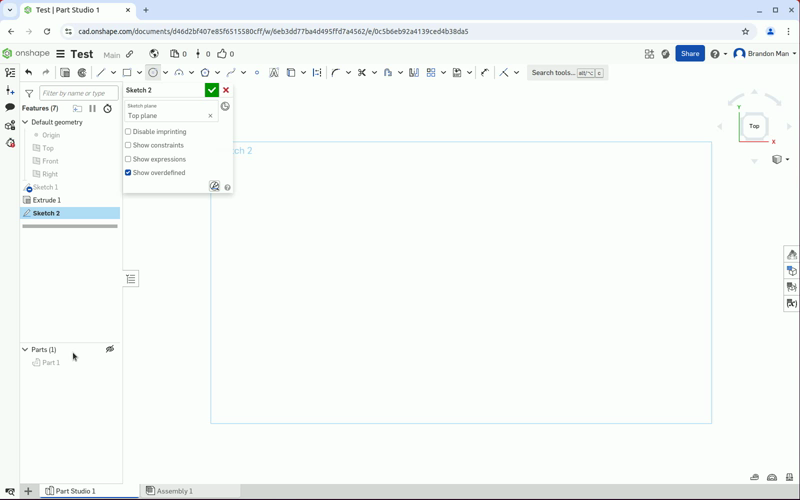
mouse_move(461, 388)
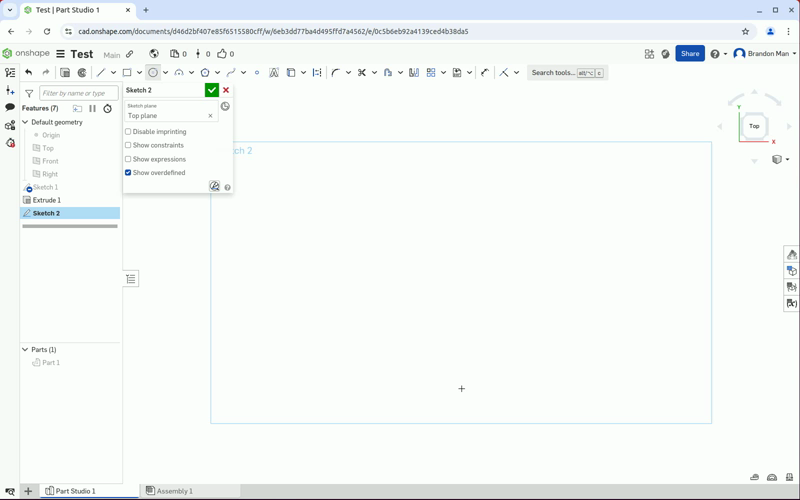
click(461, 388)
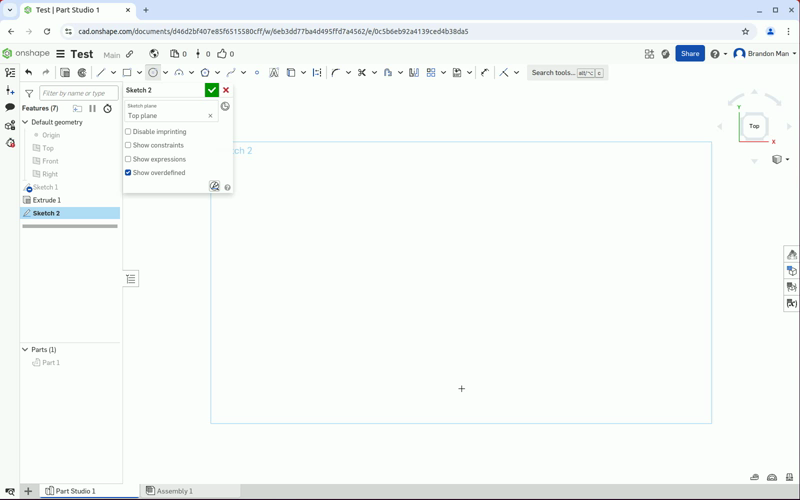
key_up(shift)
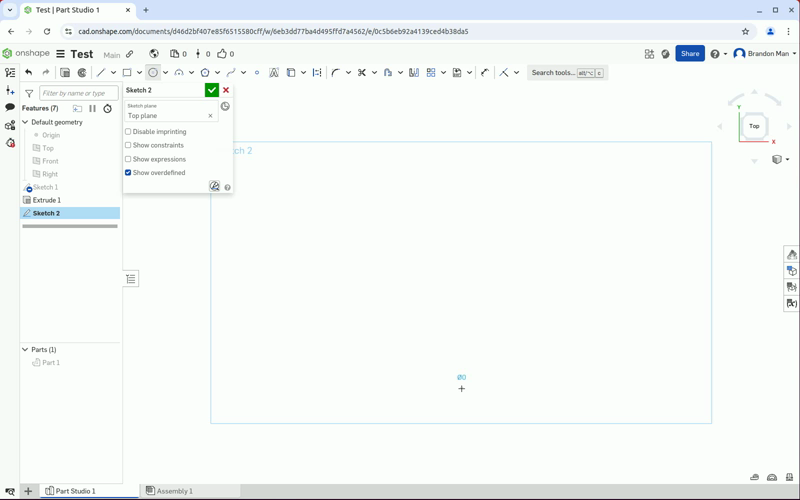
mouse_move(465, 388)
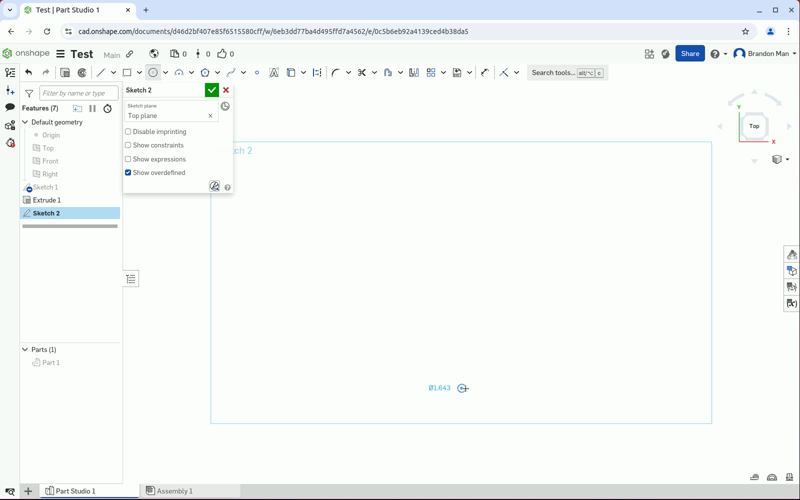
click(465, 388)
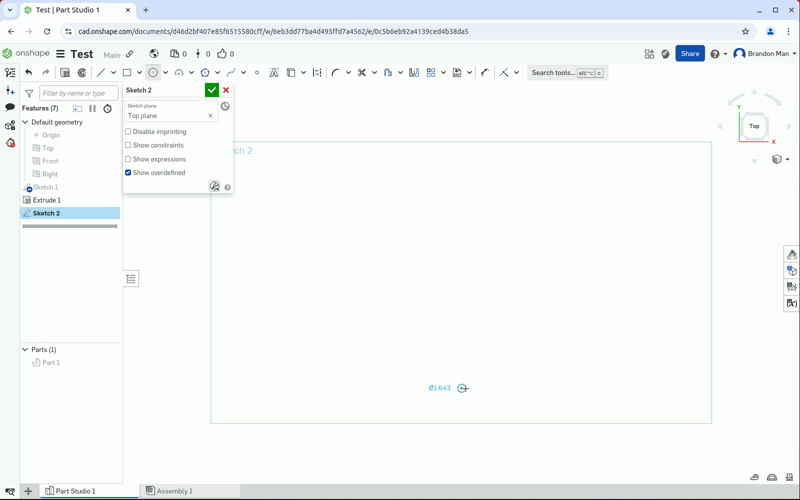
key(esc)
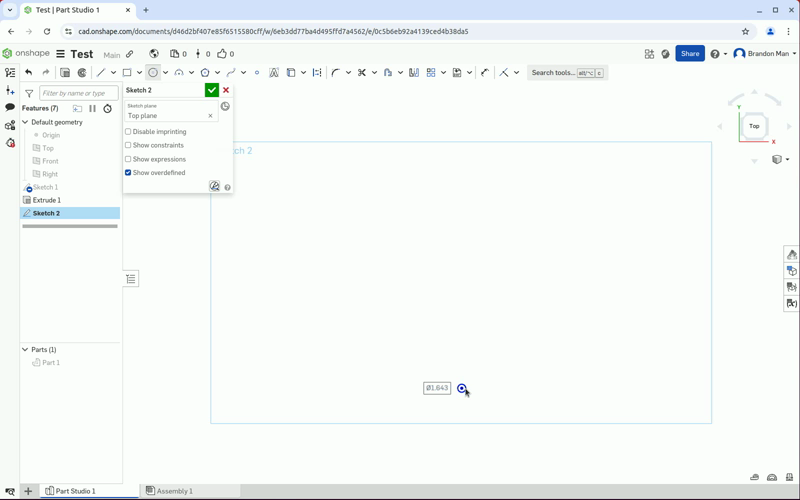
mouse_move(462, 386)
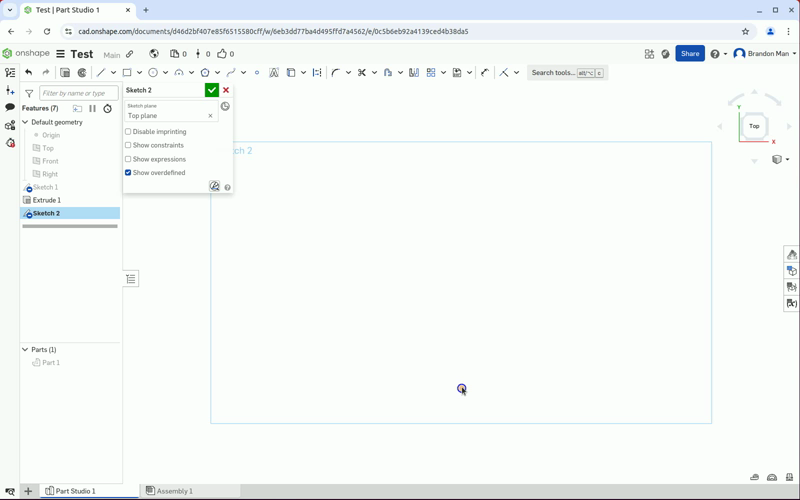
scroll(6)
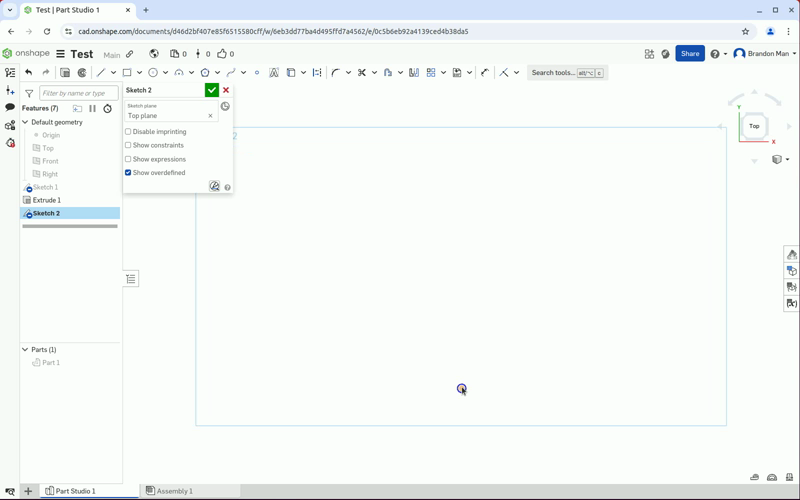
scroll(6)
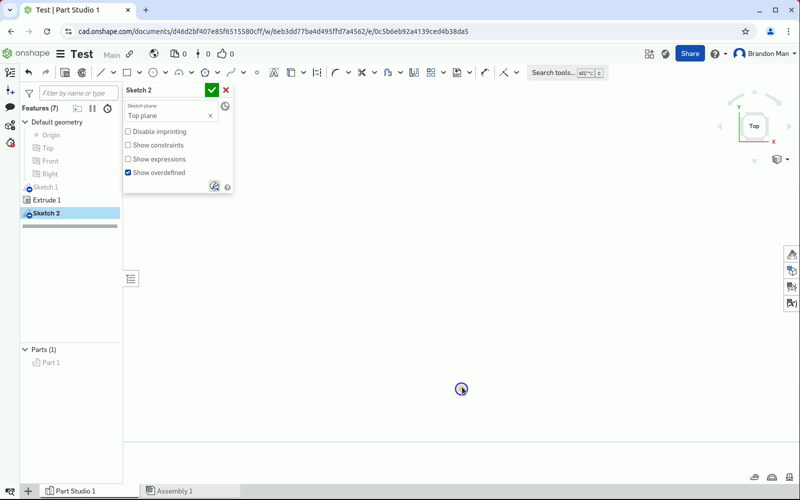
scroll(6)
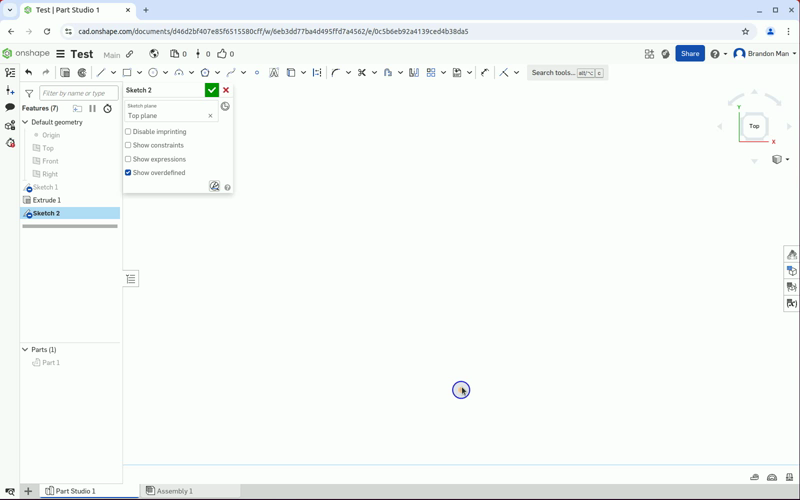
scroll(6)
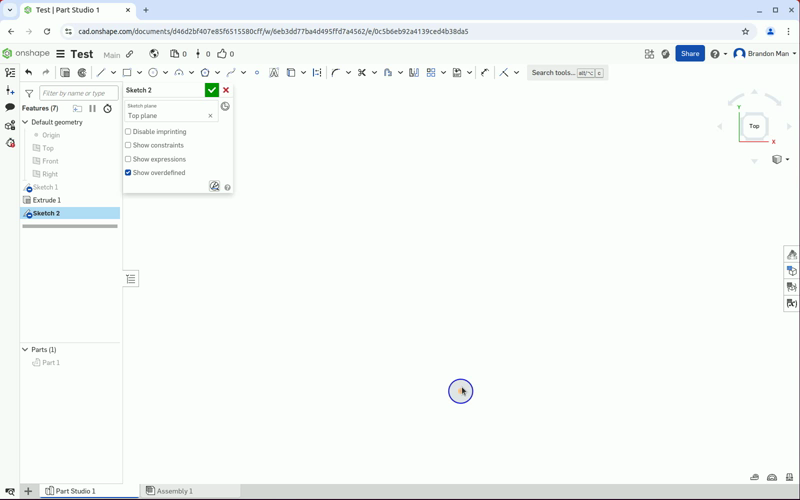
scroll(6)
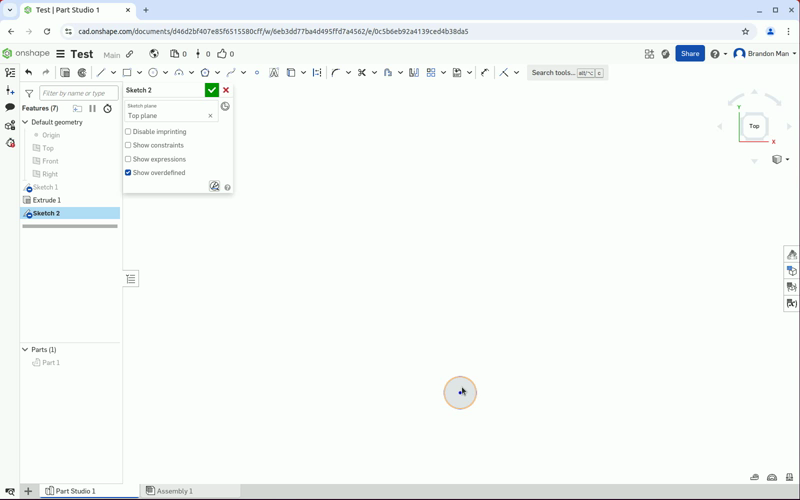
scroll(6)
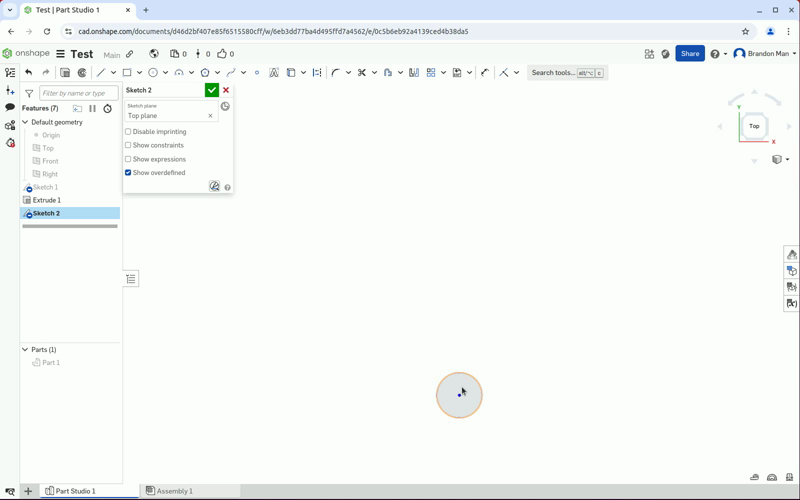
scroll(6)
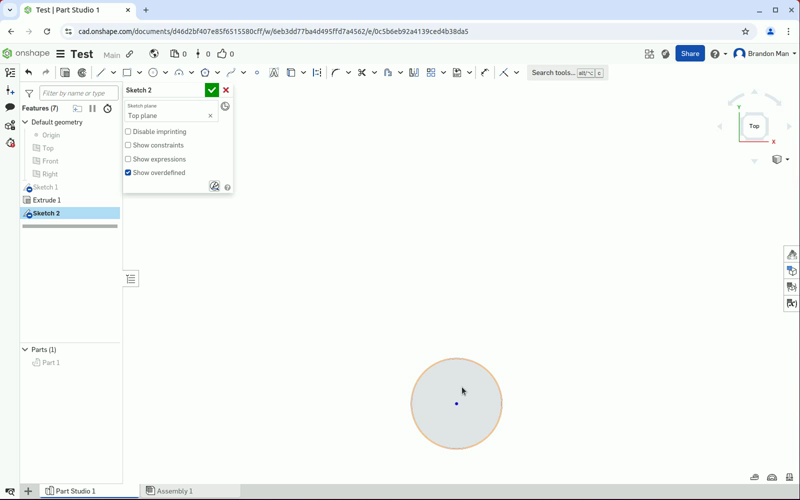
click(462, 386)
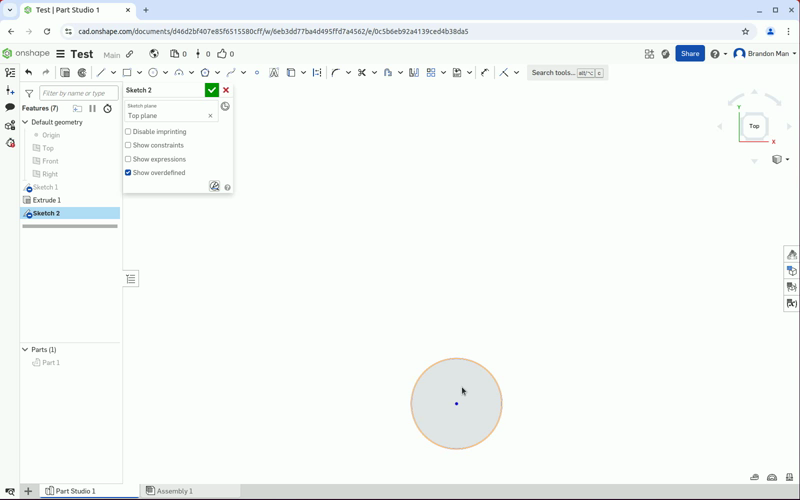
scroll(-6)
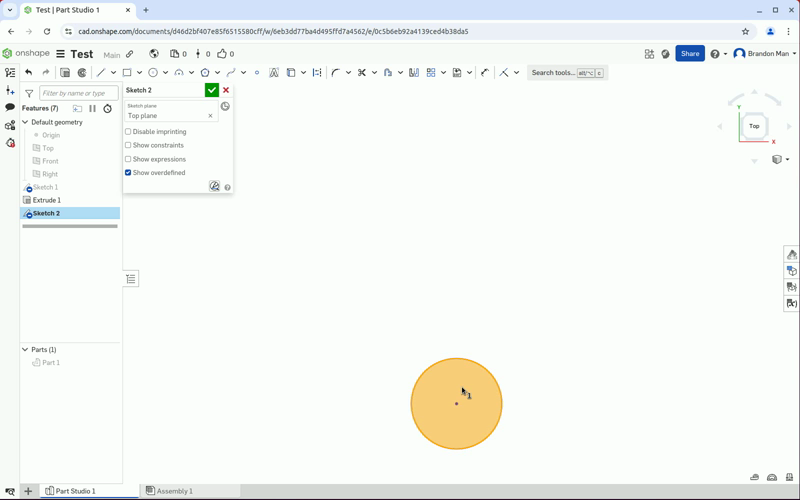
scroll(-6)
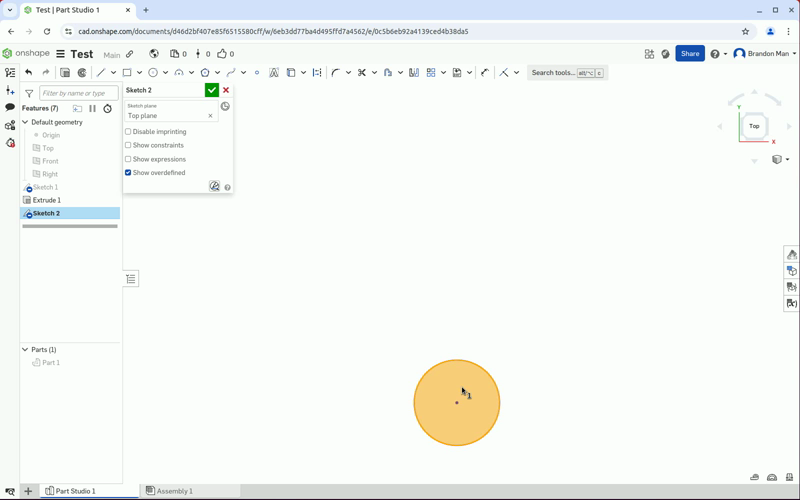
scroll(-6)
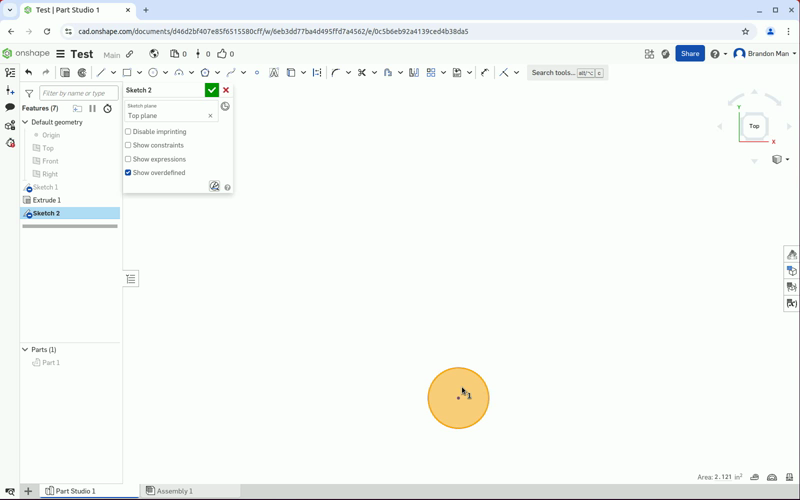
scroll(-6)
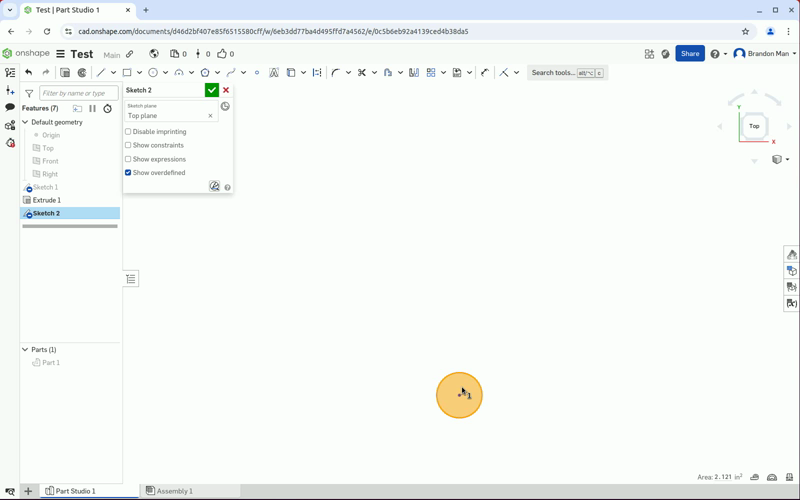
scroll(-6)
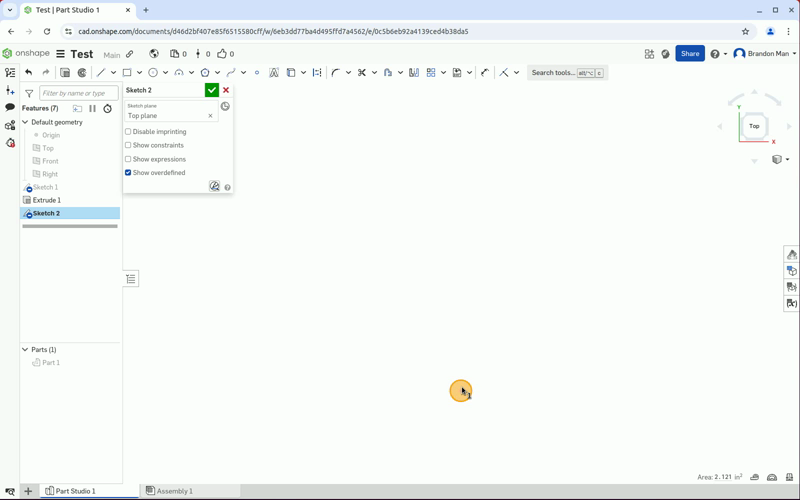
scroll(-6)
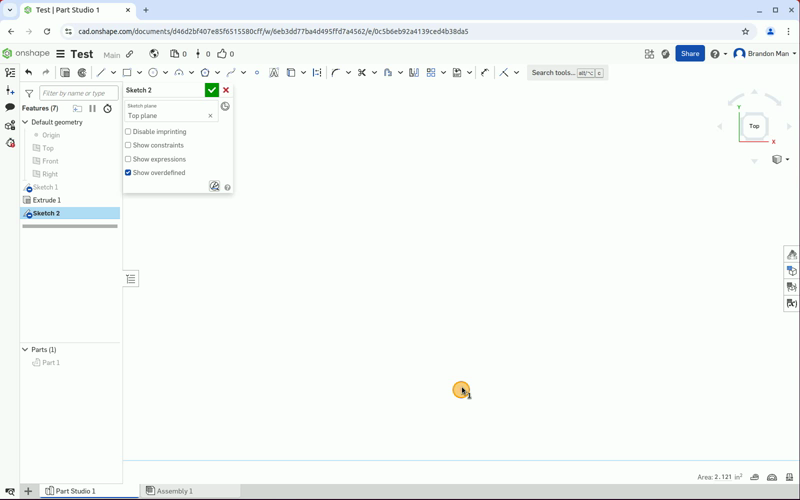
scroll(-6)
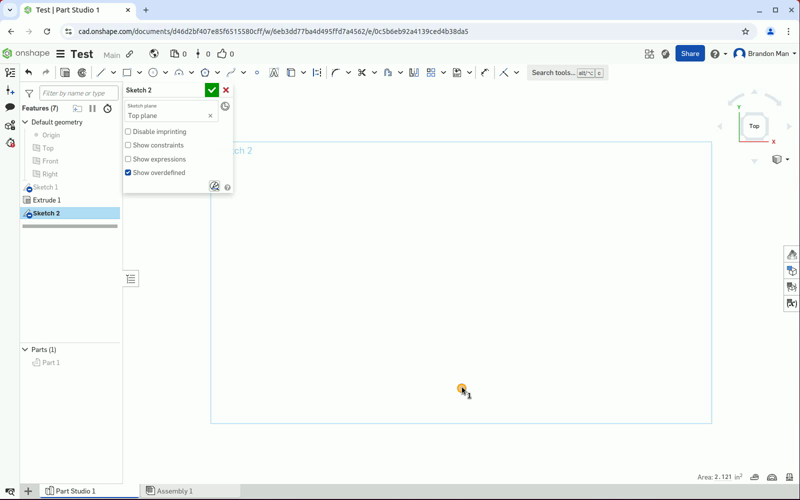
mouse_move(73, 352)
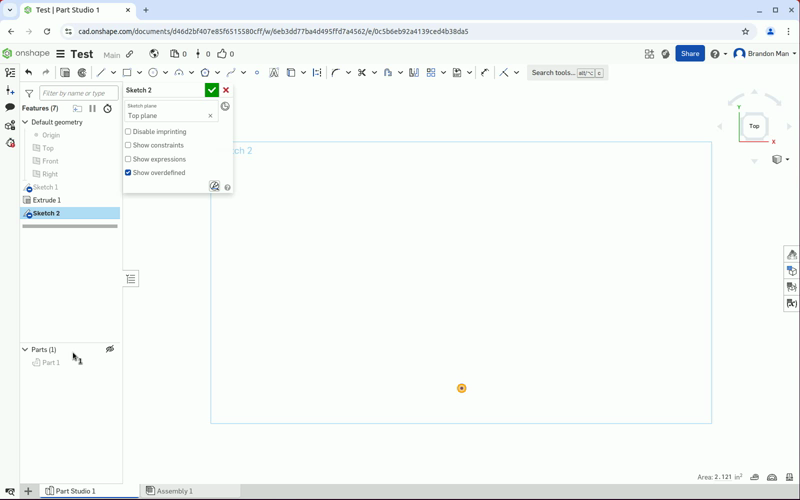
key(shift+y)
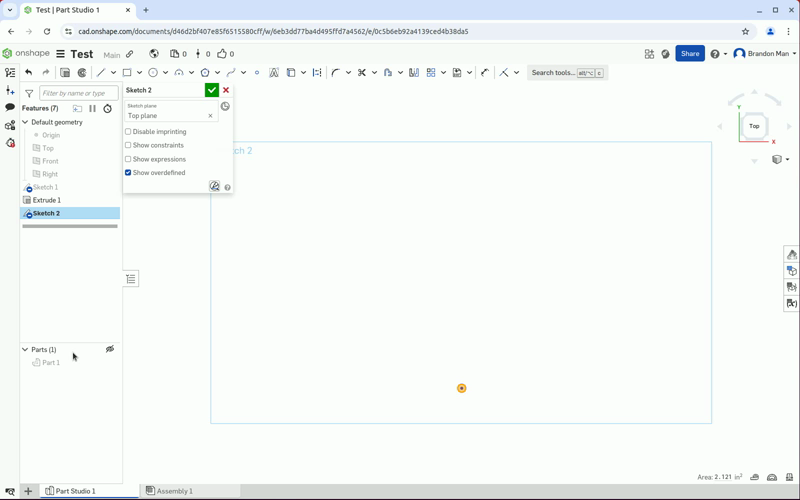
key(shift+e)
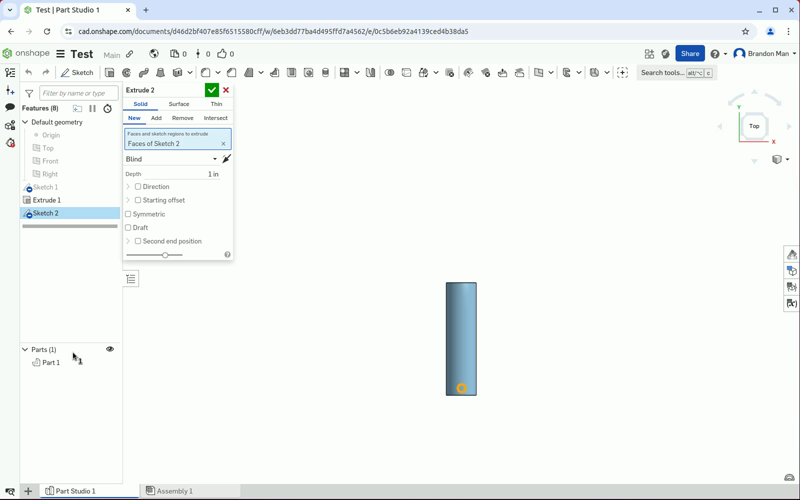
mouse_move(143, 106)
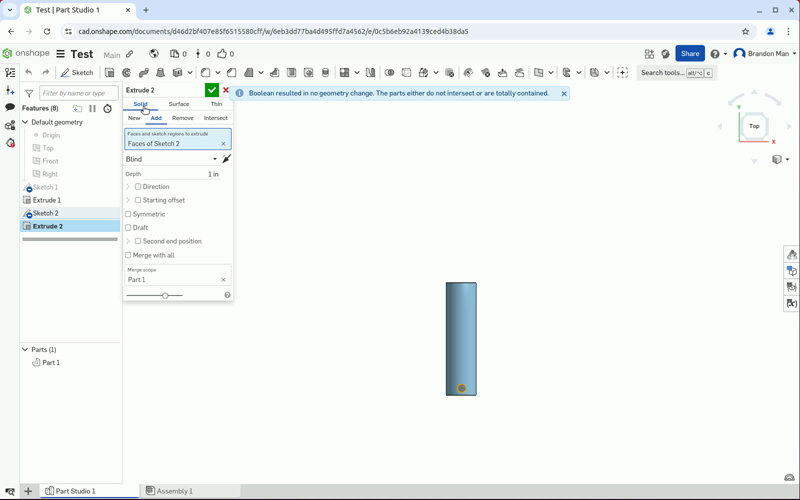
click(143, 106)
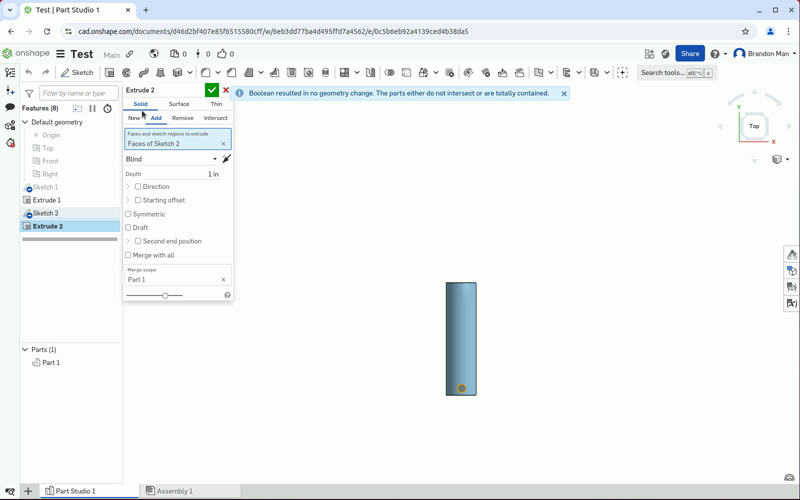
mouse_move(137, 120)
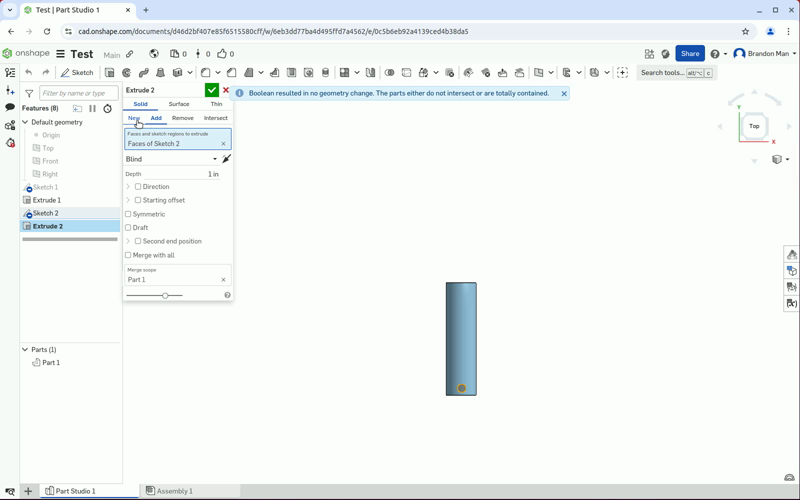
click(137, 120)
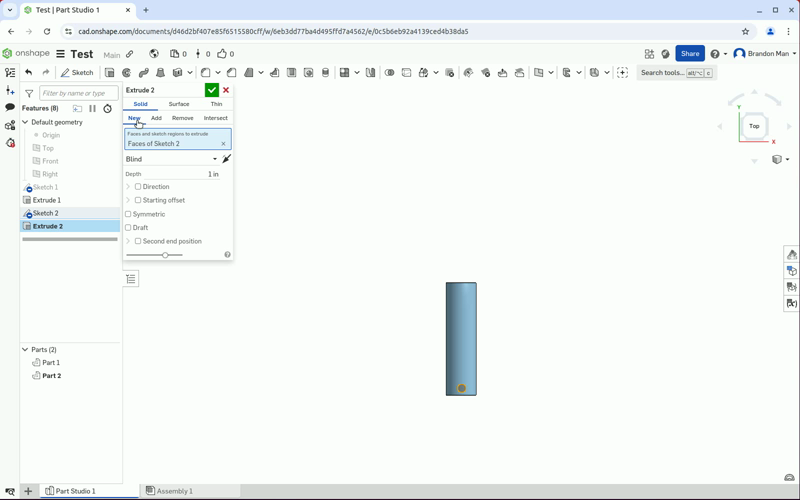
key(tab, 4)
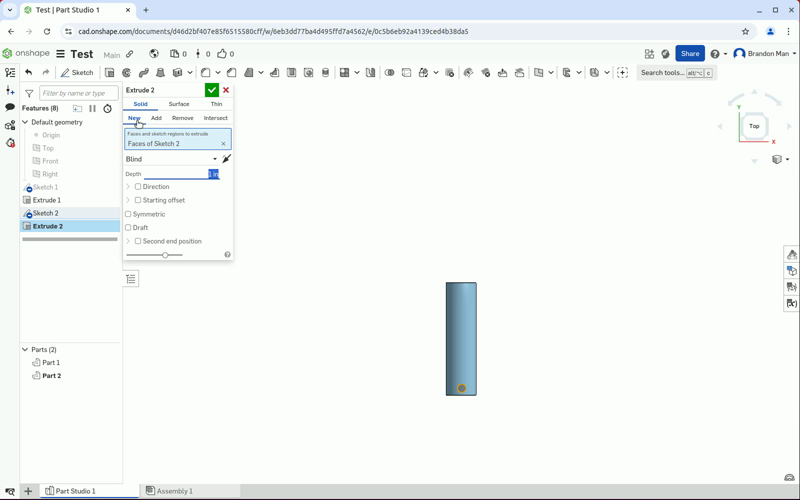
text(5.777)
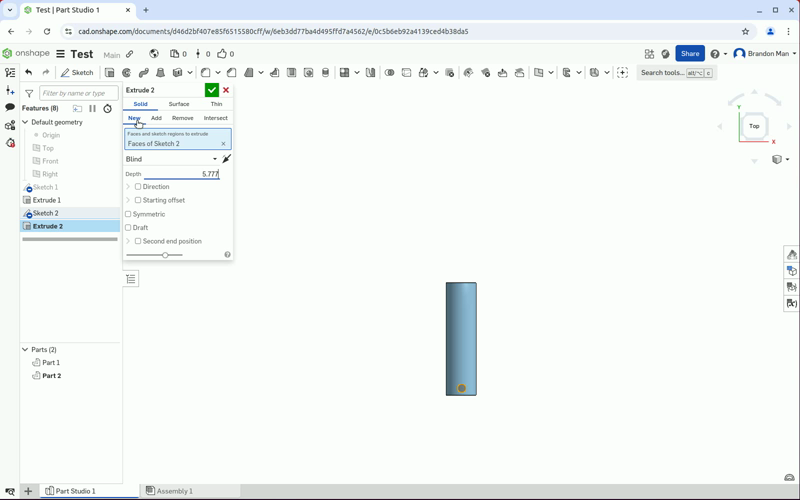
key(enter)
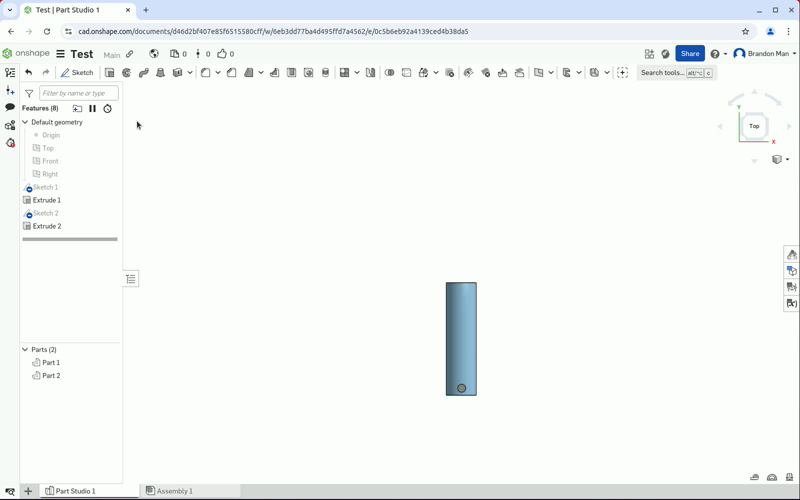
key(shift+h)
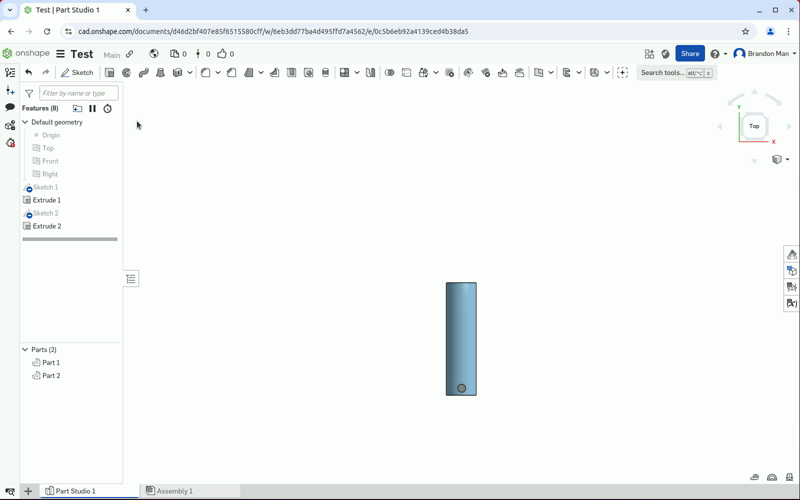
key(shift+h)
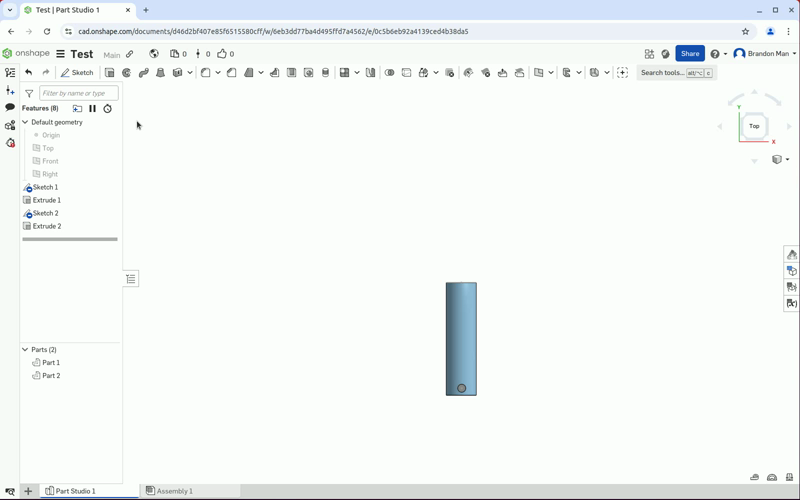
key(shift+7)
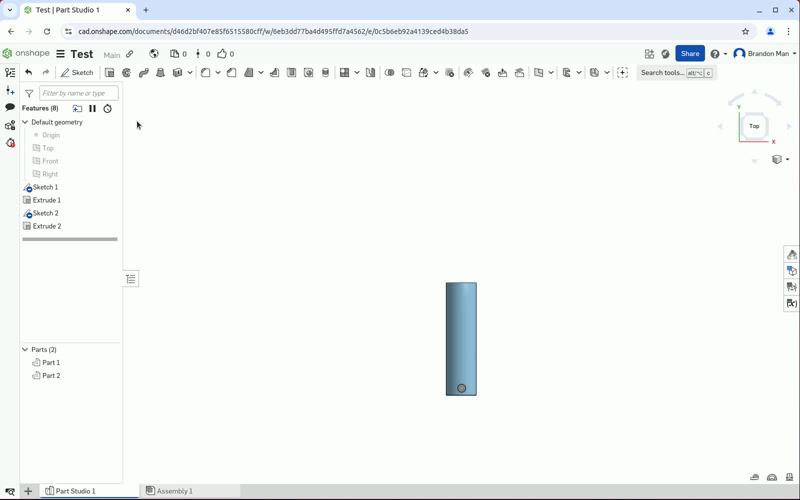
key(up, 3)
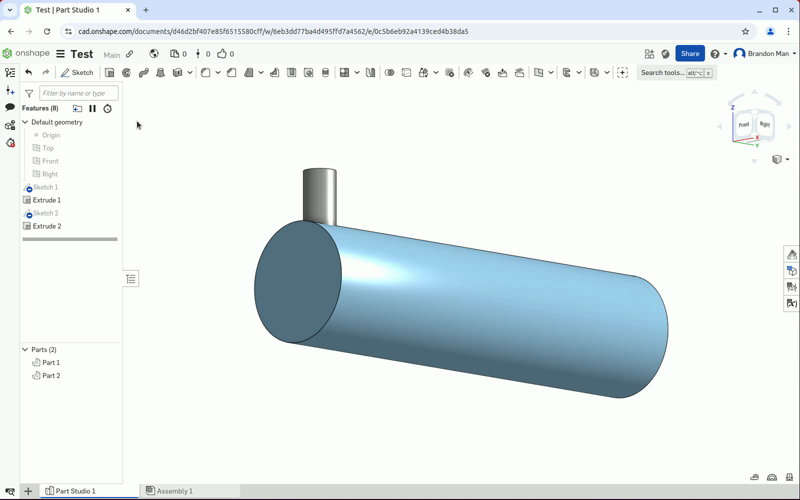
key(left, 3)
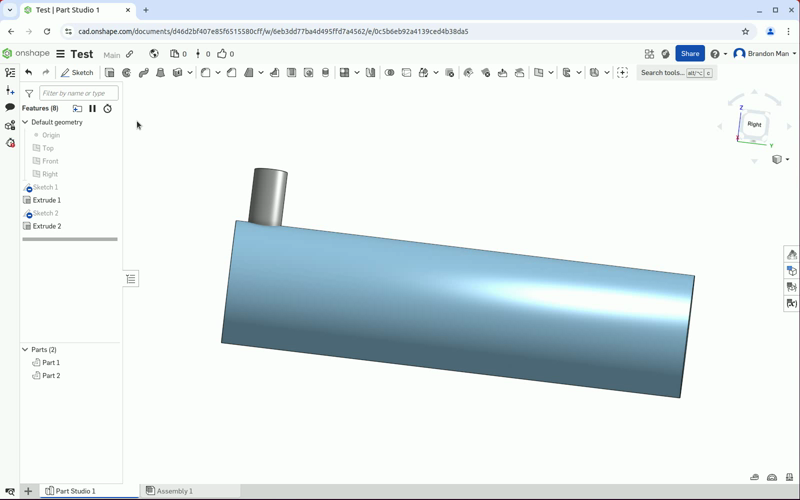
key(right, 3)
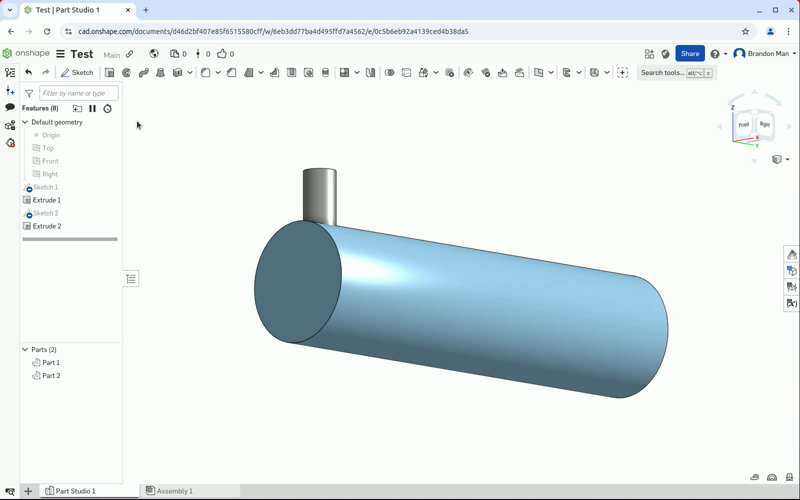
key(down, 3)
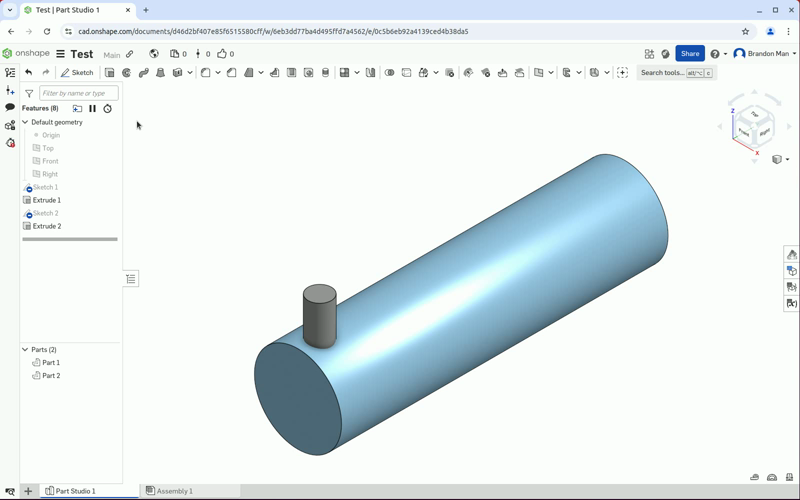
mouse_move(73, 189)
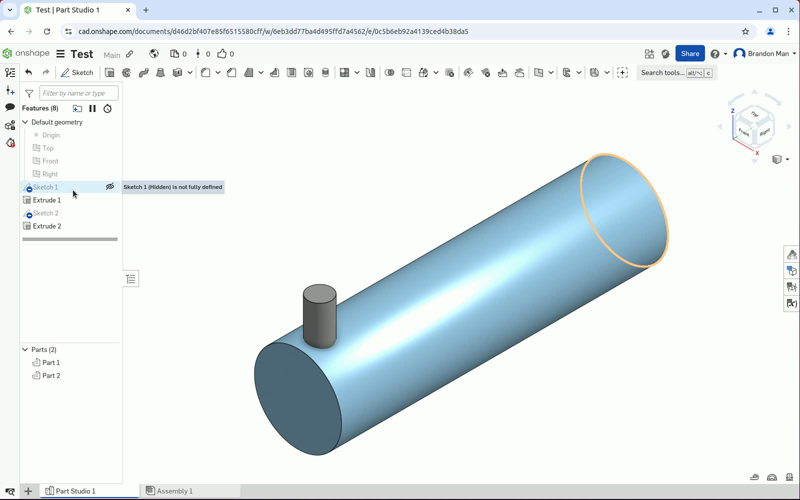
click(73, 189)